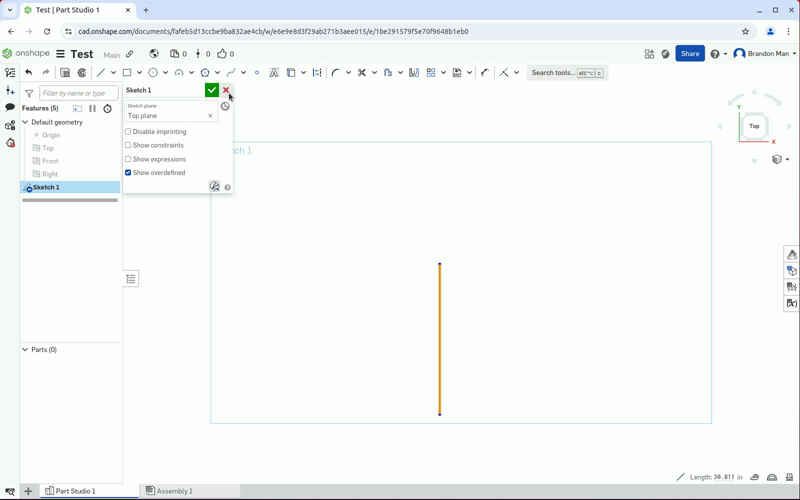
key(shift+h)
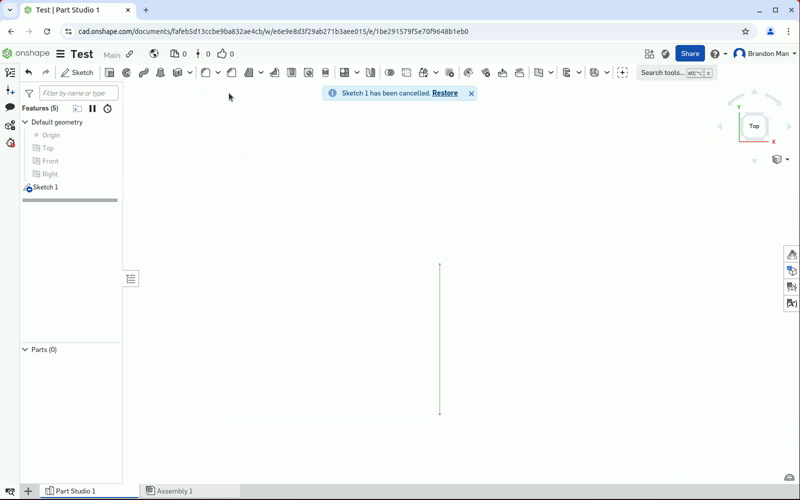
key(shift+s)
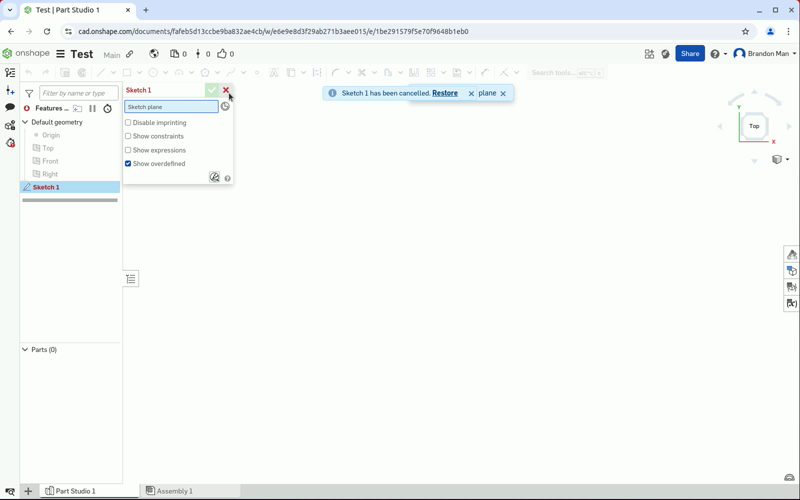
mouse_move(73, 150)
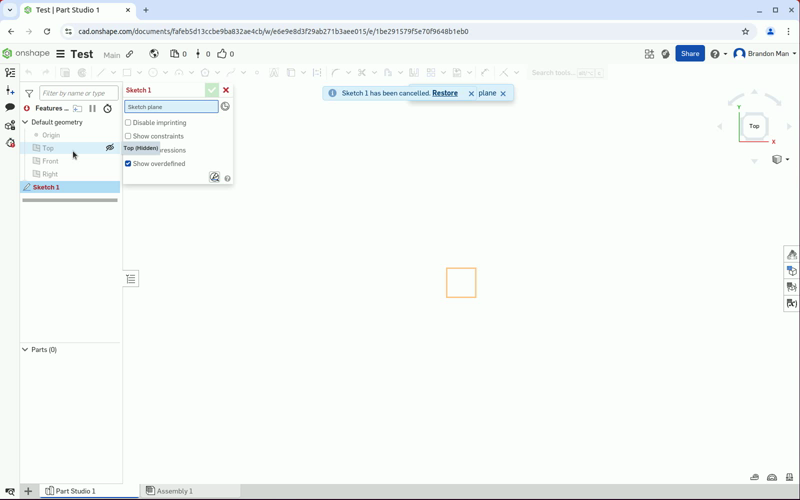
click(73, 150)
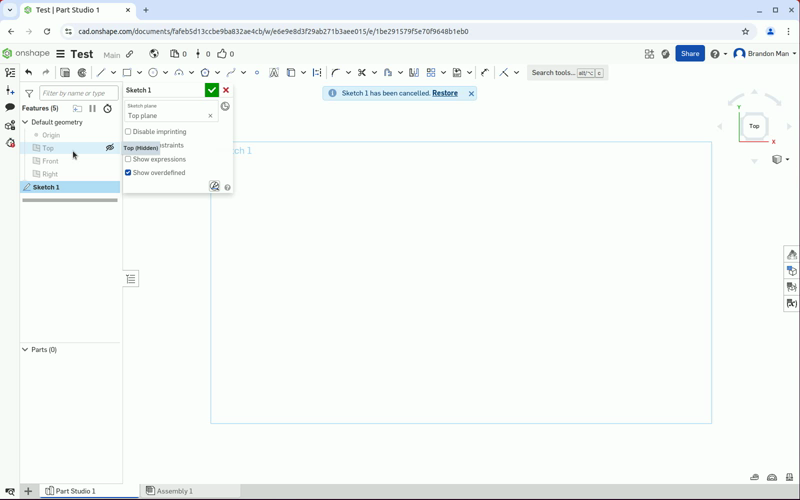
mouse_move(73, 352)
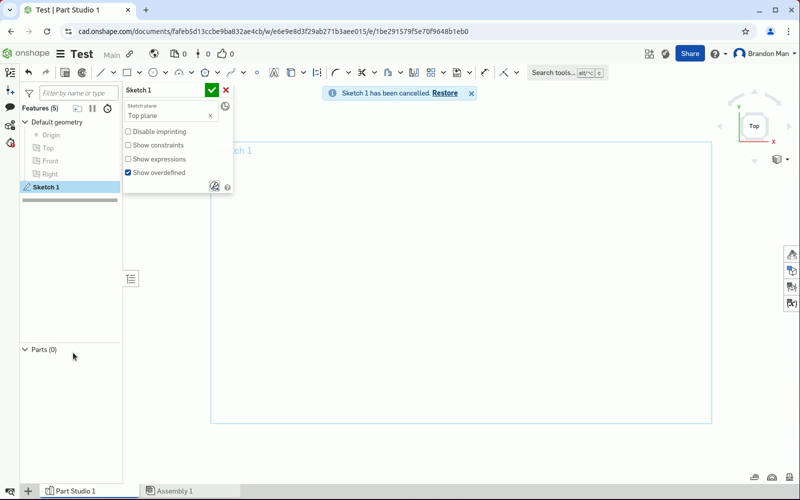
key(y)
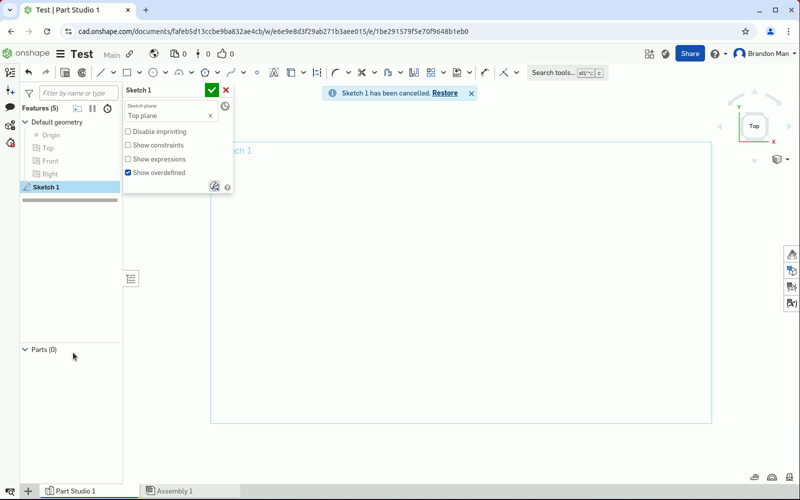
key(c)
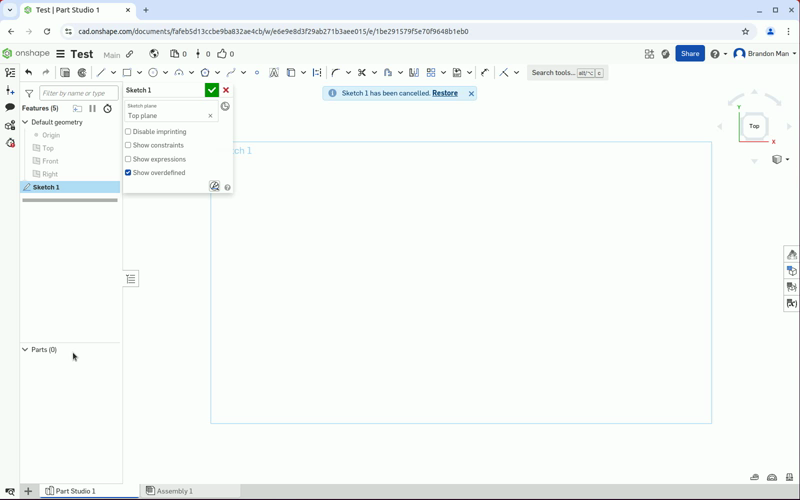
key_down(shift)
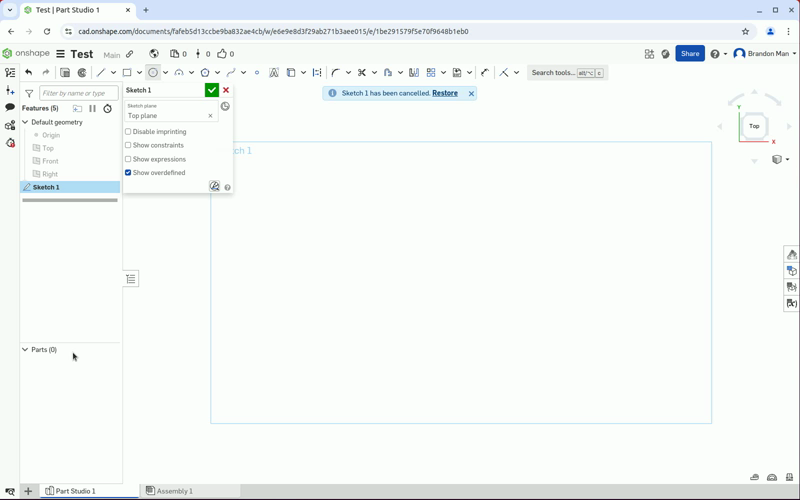
mouse_move(442, 239)
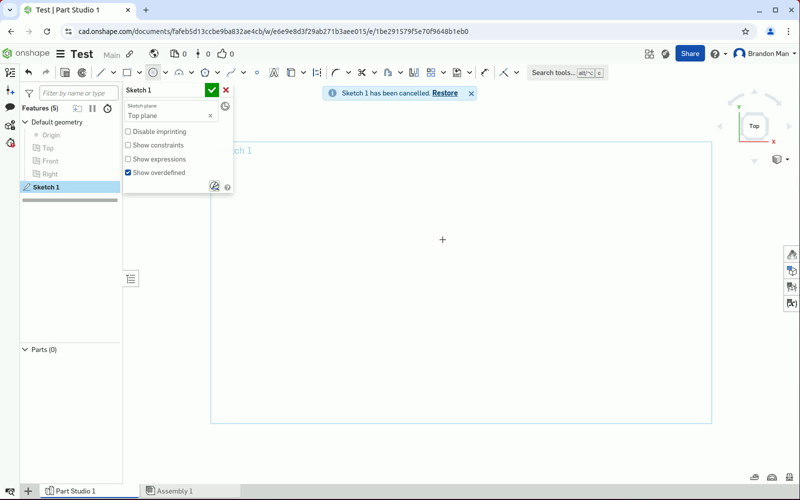
click(442, 239)
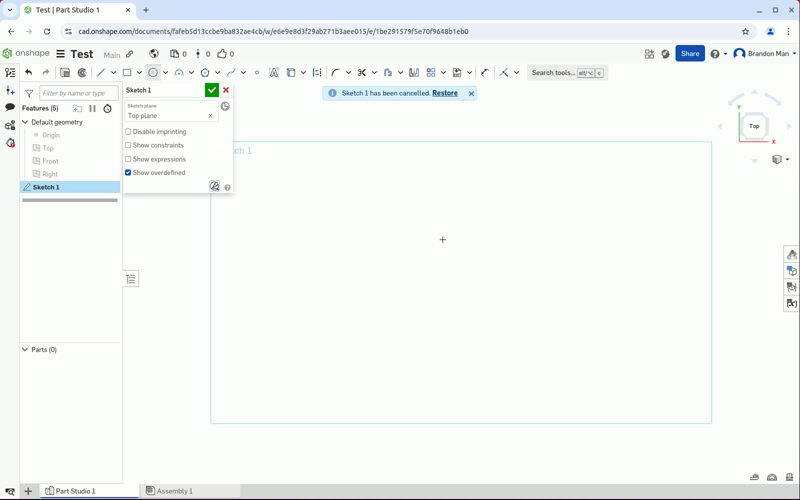
key_up(shift)
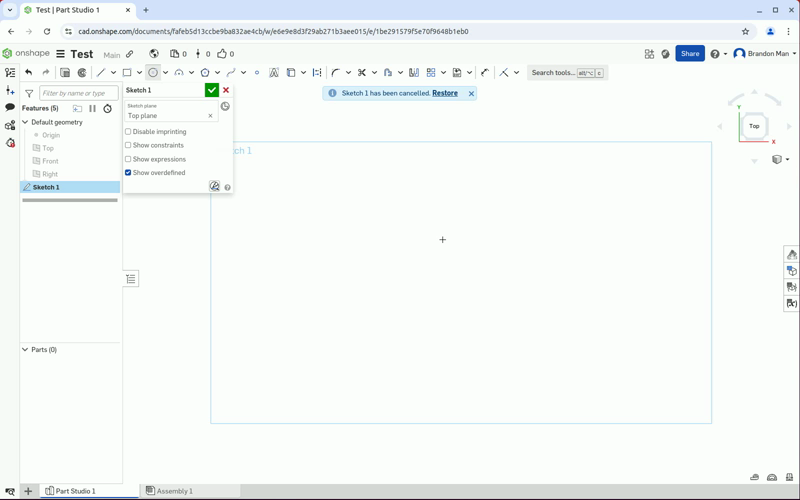
mouse_move(466, 239)
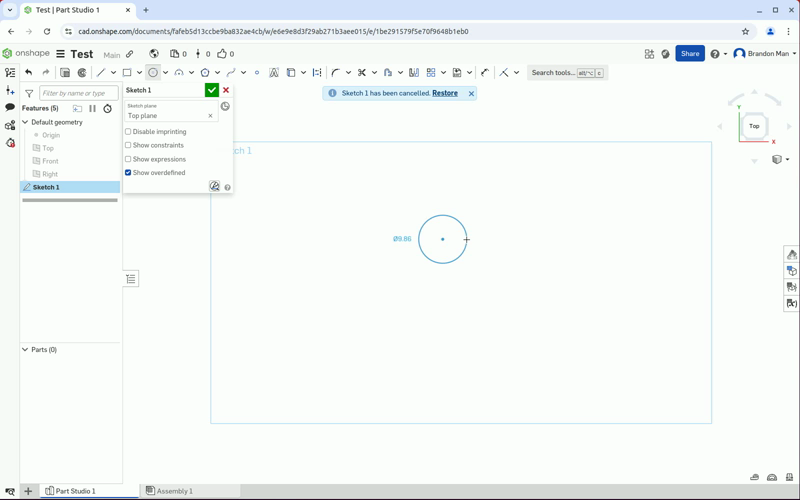
click(466, 239)
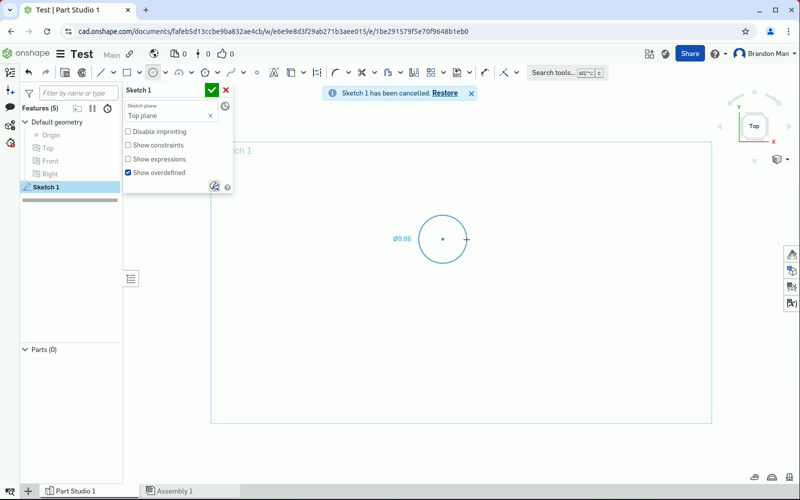
key(esc)
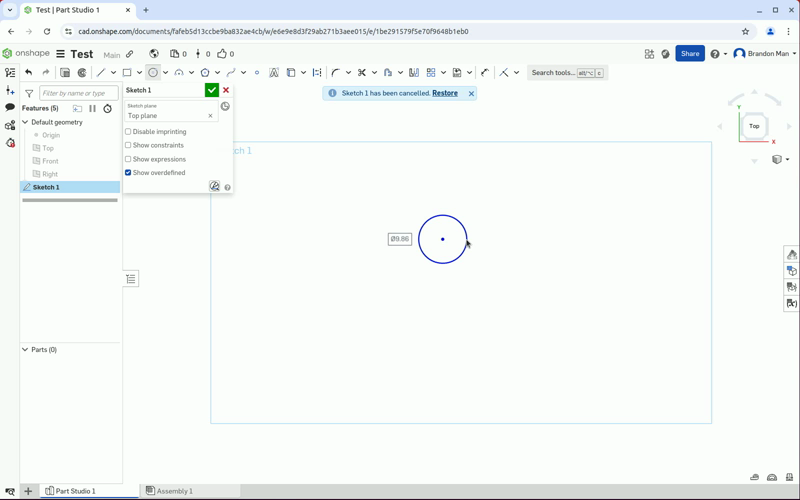
mouse_move(458, 252)
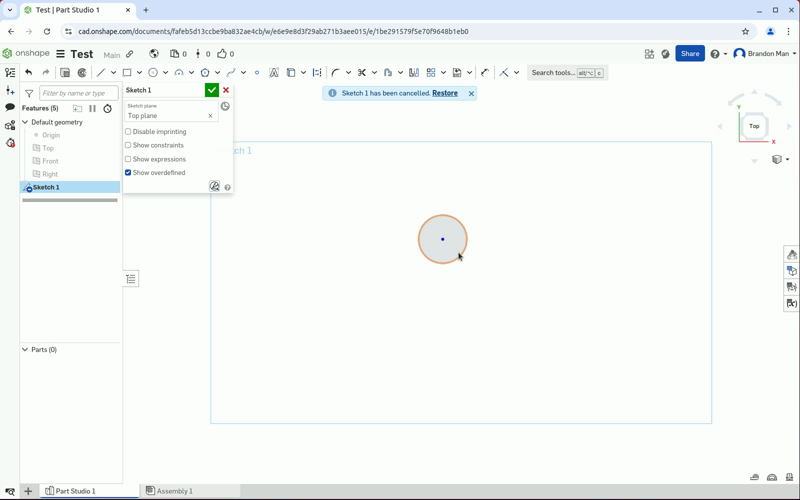
click(458, 252)
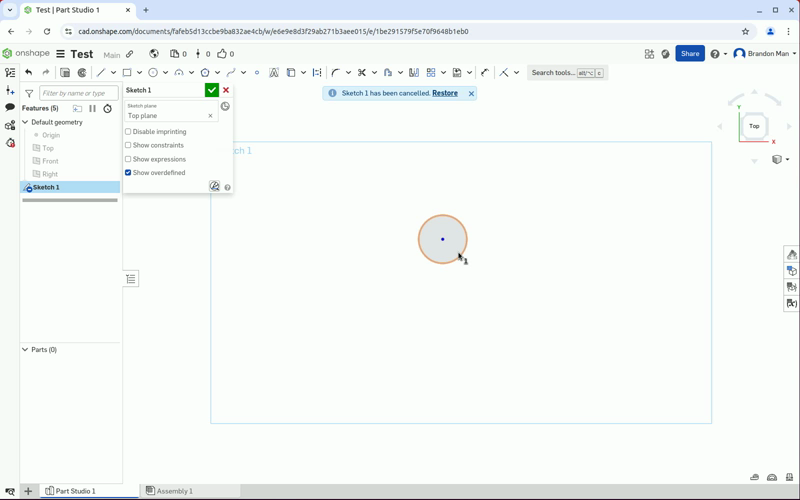
mouse_move(73, 352)
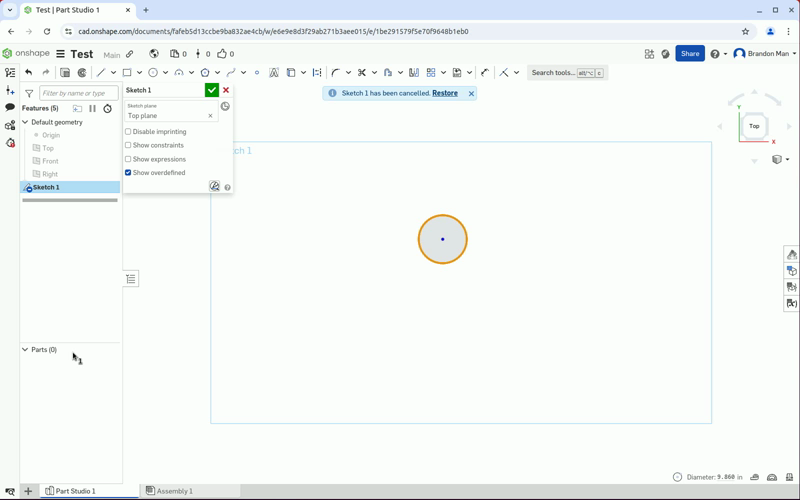
key(shift+y)
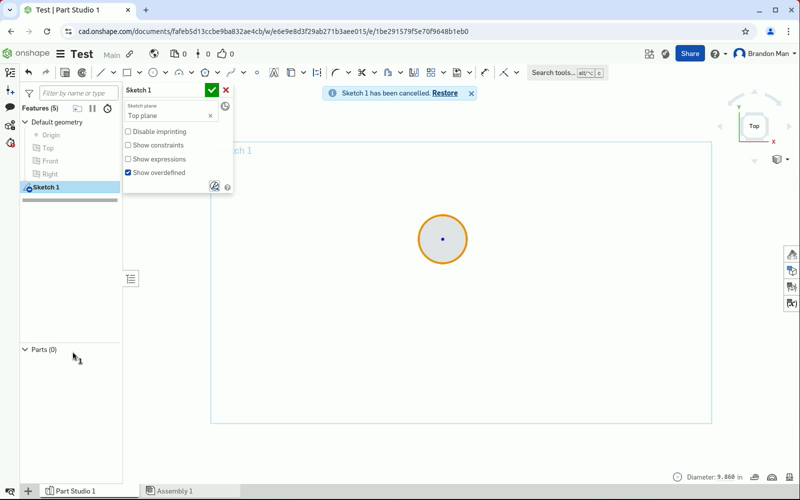
key(shift+e)
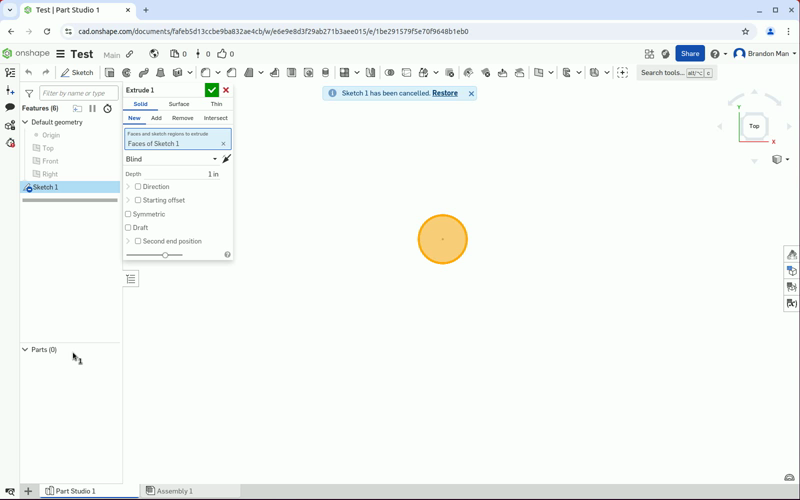
mouse_move(143, 106)
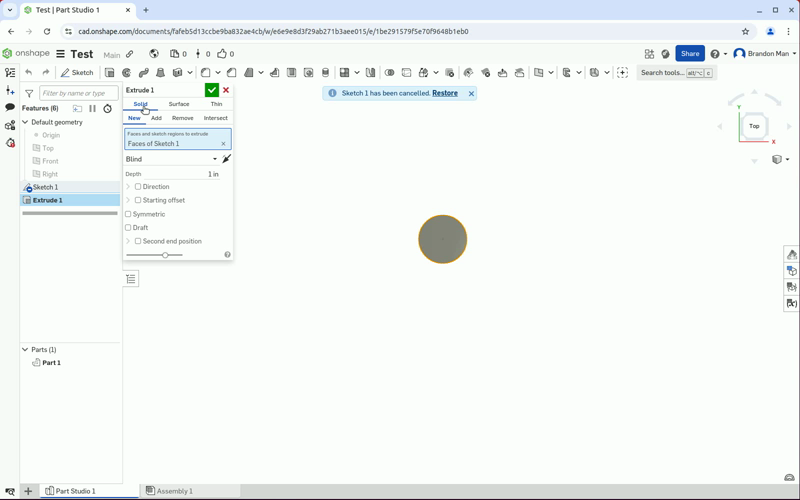
click(143, 106)
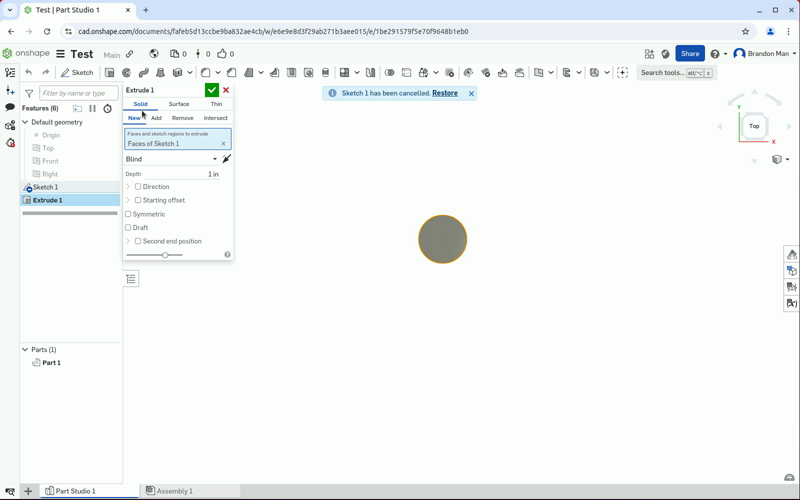
mouse_move(137, 120)
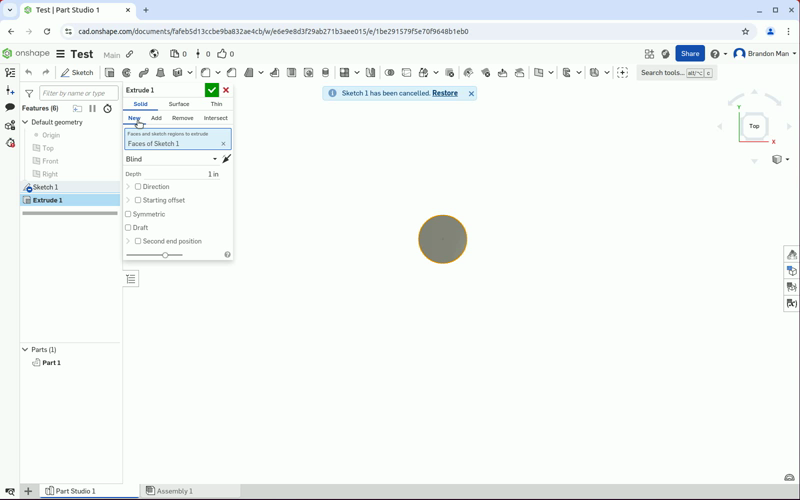
click(137, 120)
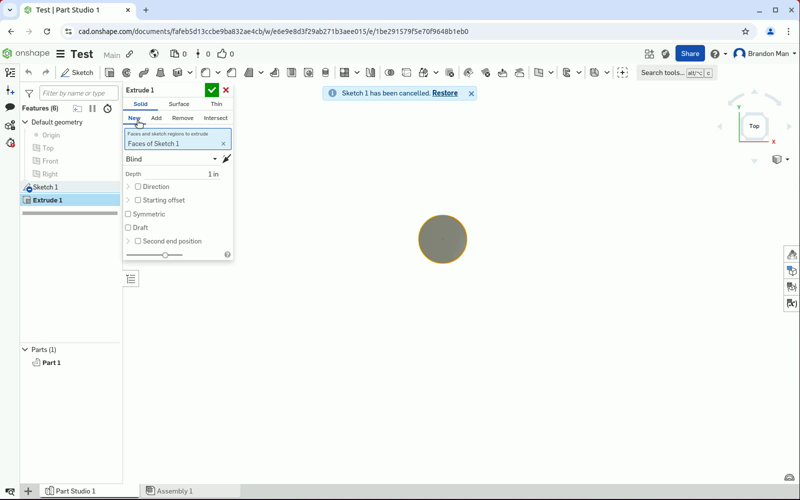
key(tab, 4)
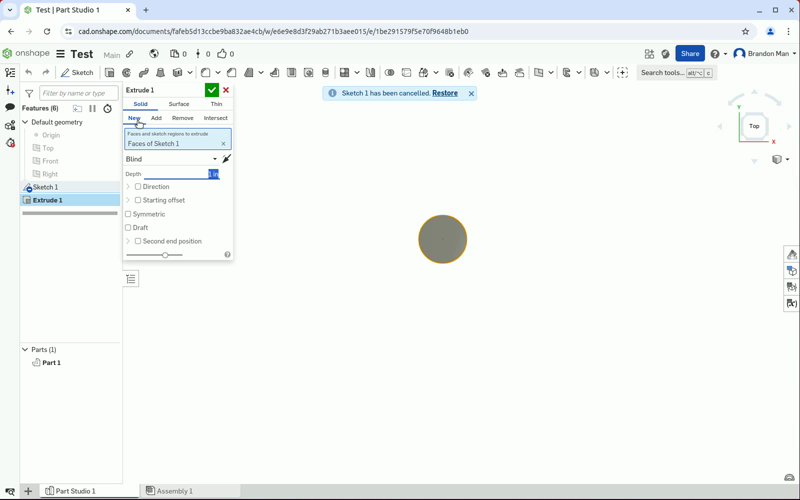
text(30.33)
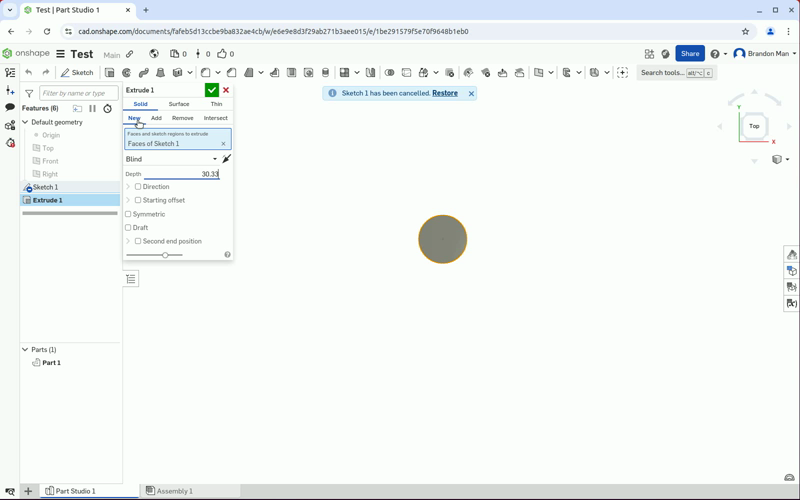
key(tab, 3)
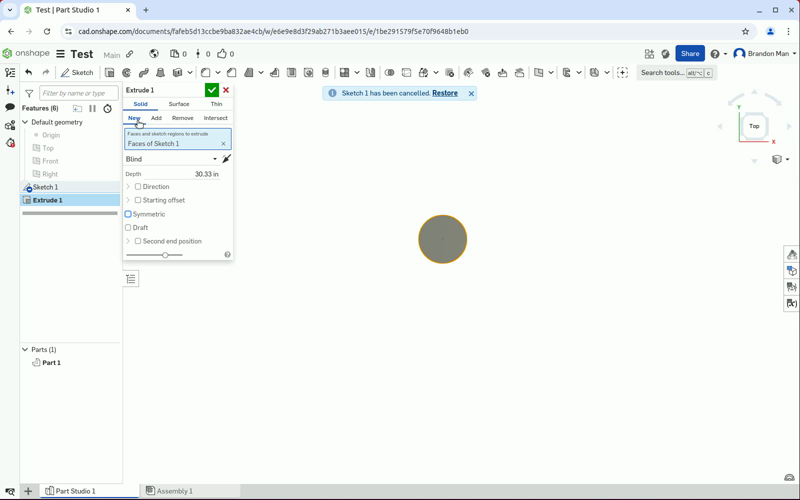
key(space)
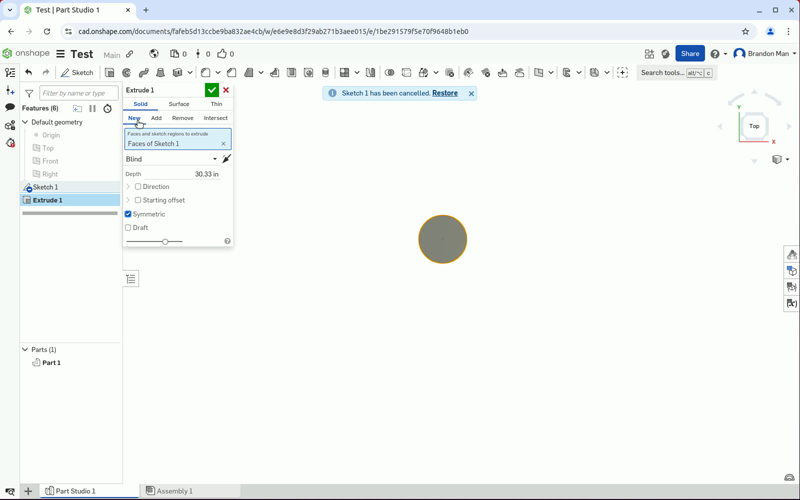
key(enter)
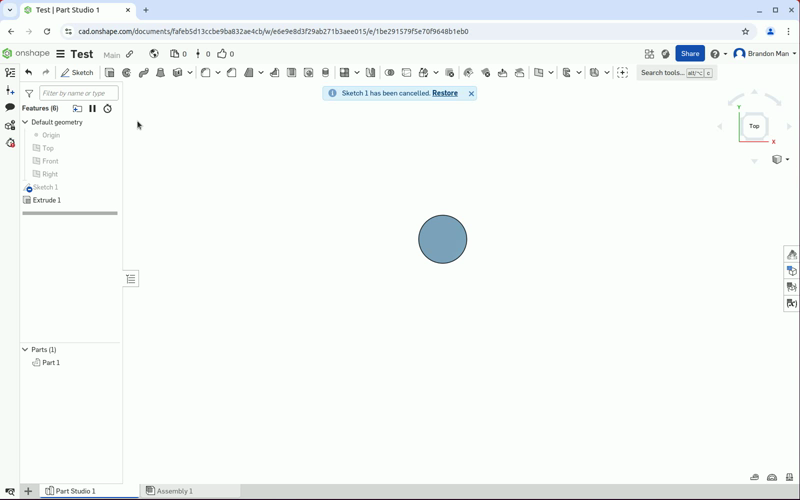
key(shift+h)
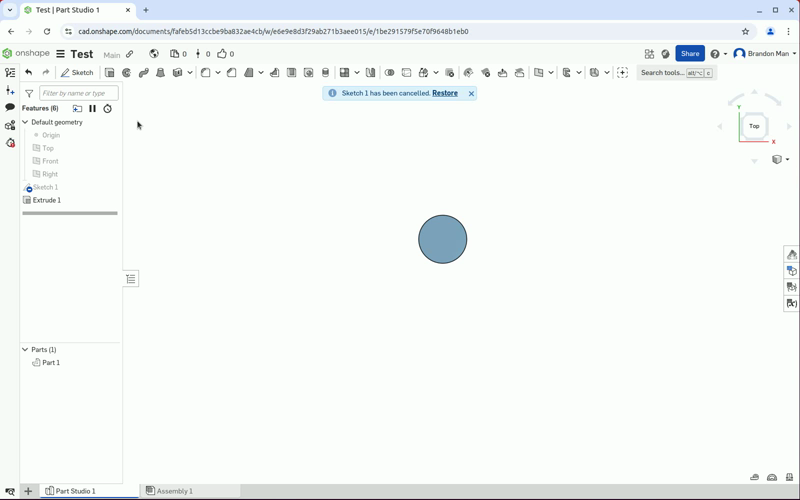
key(shift+h)
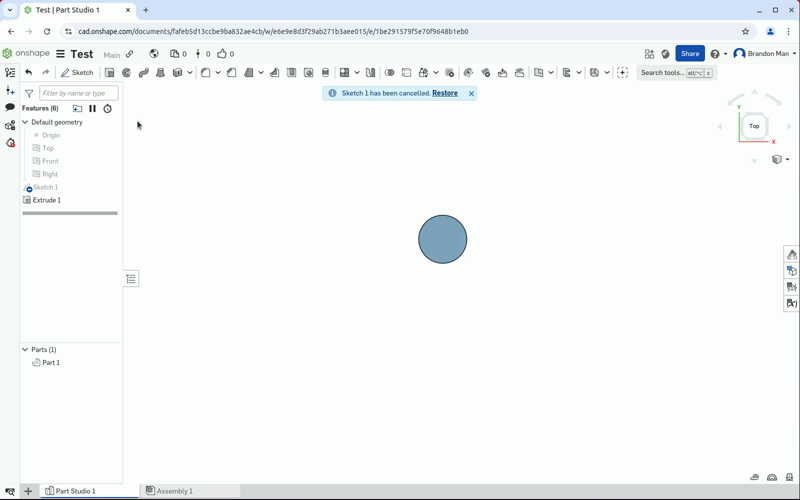
mouse_move(73, 189)
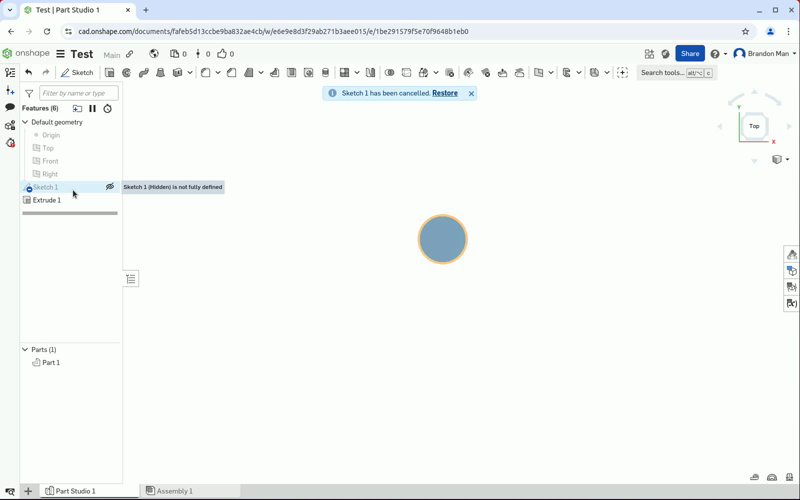
click(73, 189)
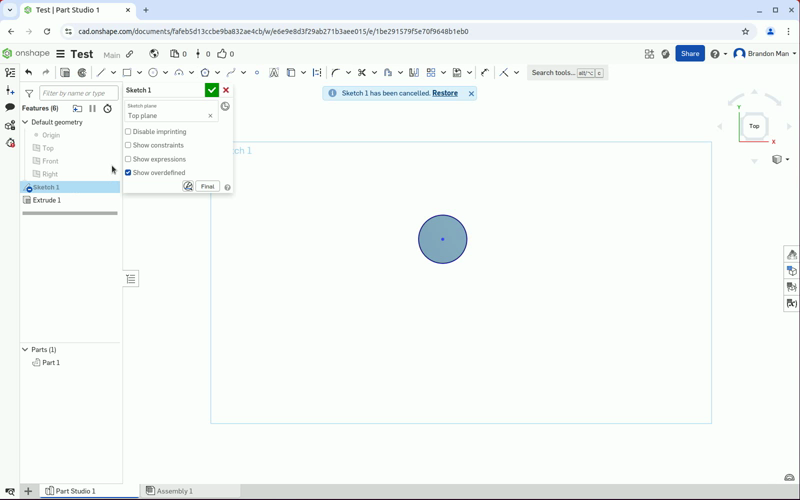
mouse_move(229, 92)
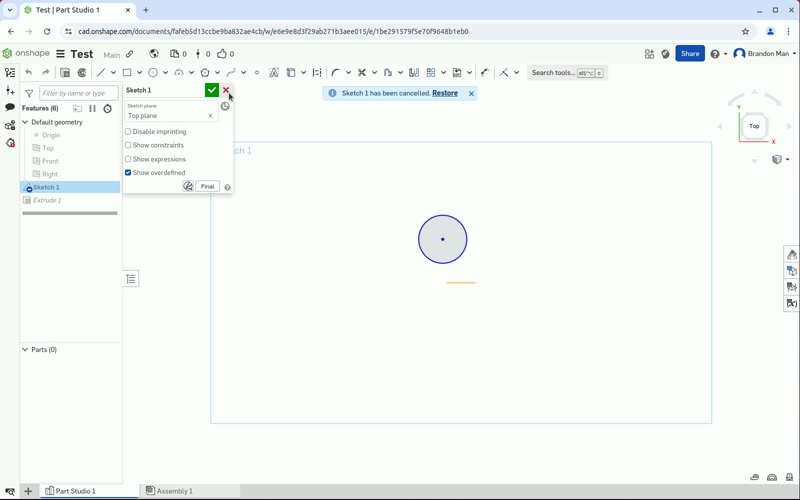
click(229, 92)
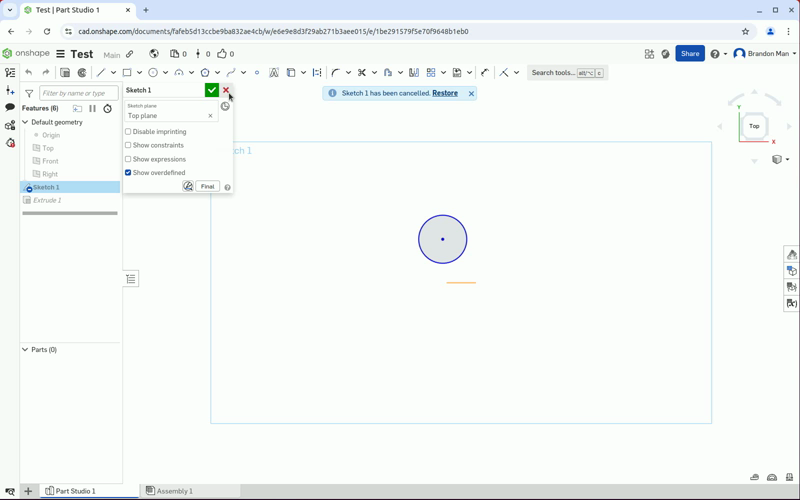
key(shift+s)
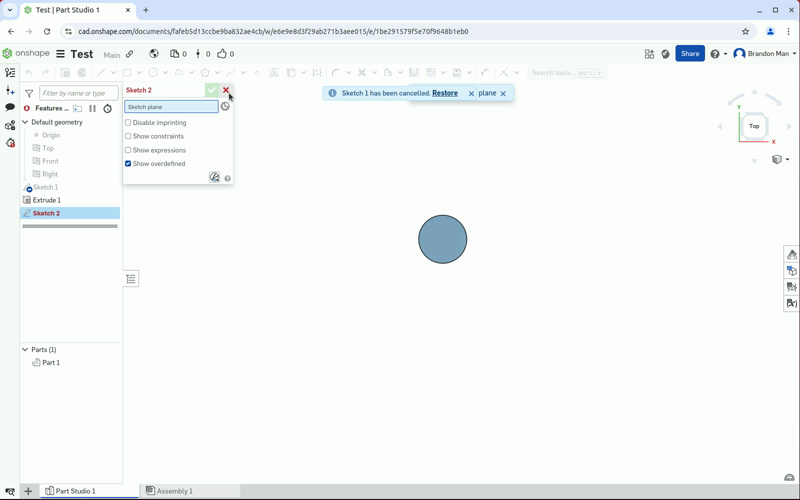
mouse_move(73, 150)
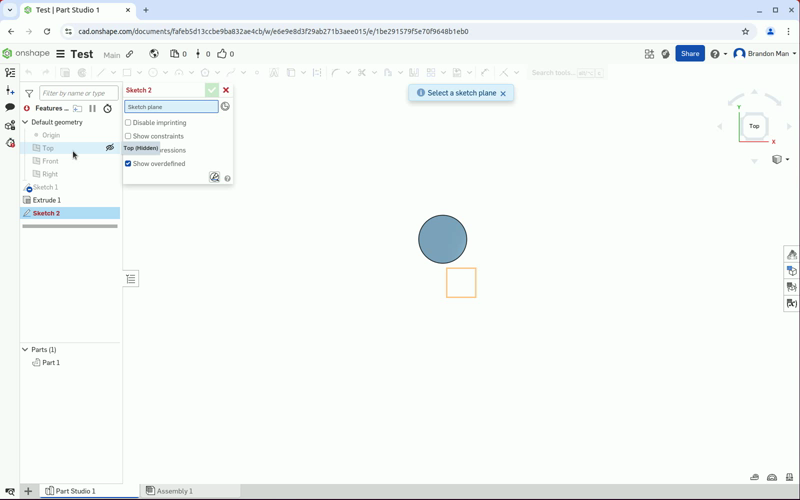
click(73, 150)
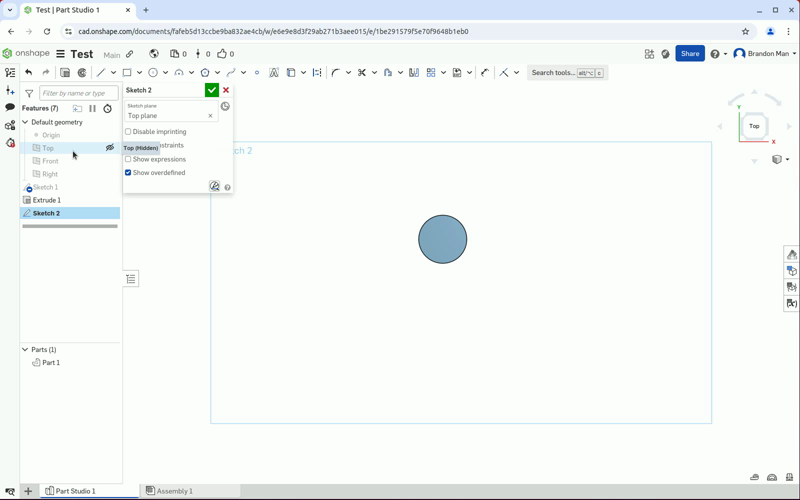
mouse_move(73, 352)
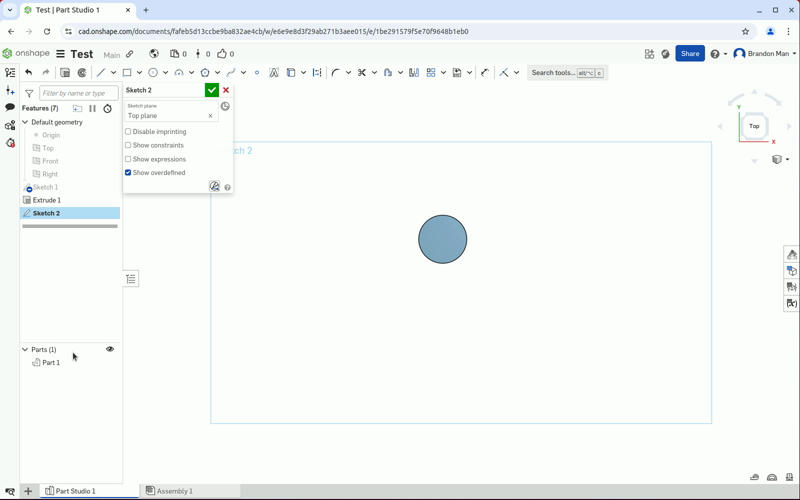
key(y)
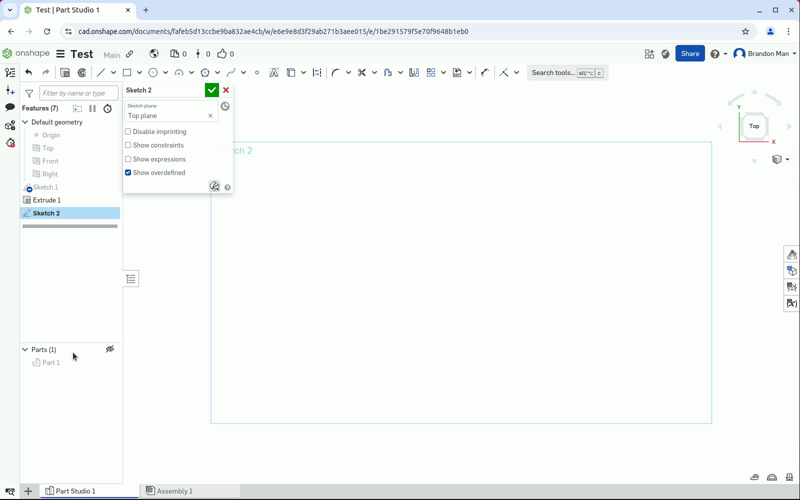
key(c)
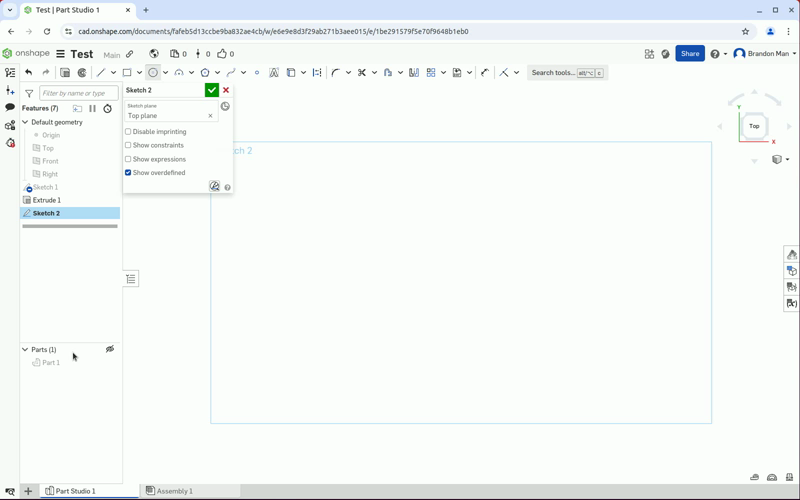
key_down(shift)
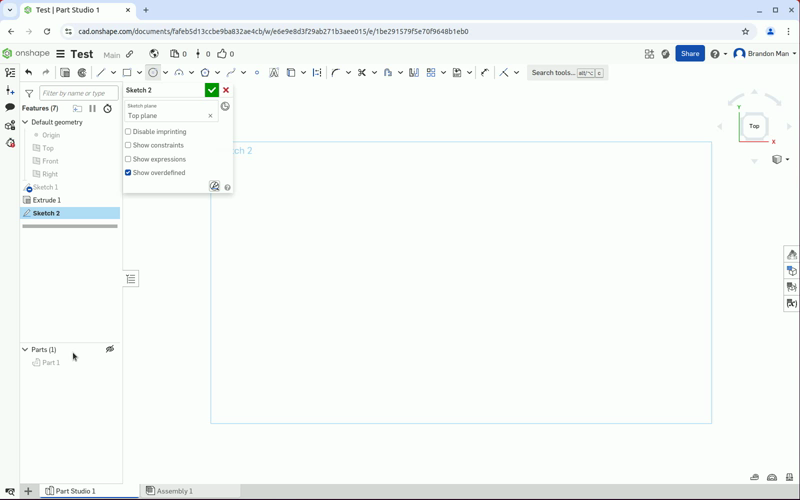
mouse_move(443, 239)
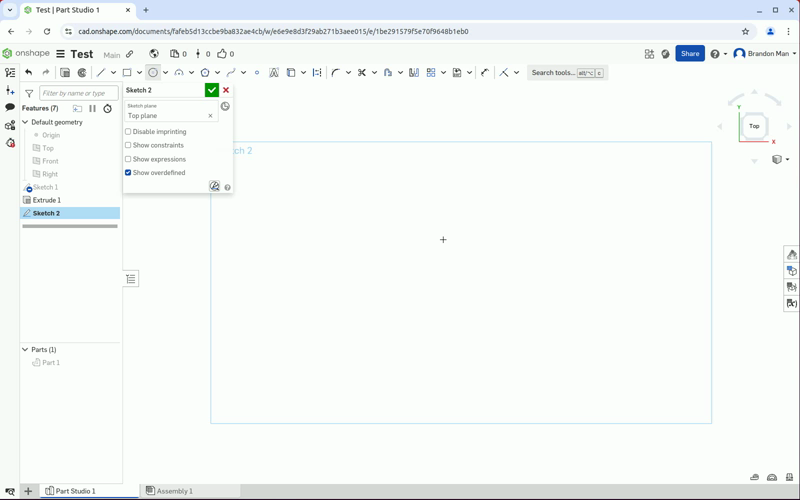
click(443, 239)
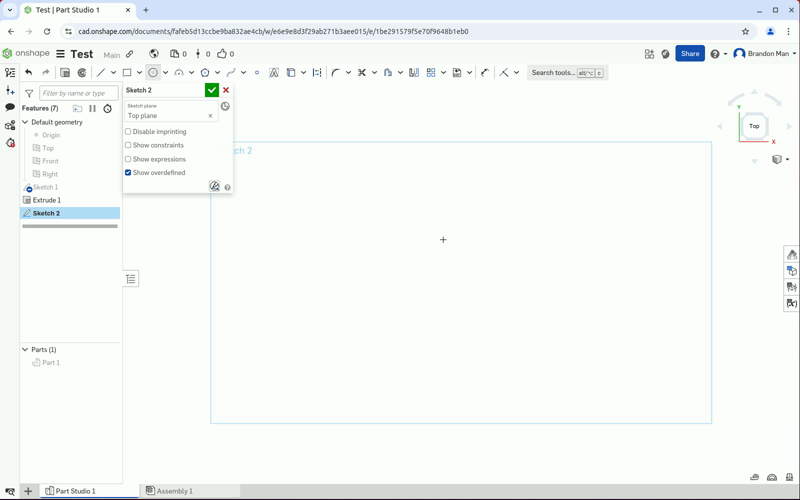
key_up(shift)
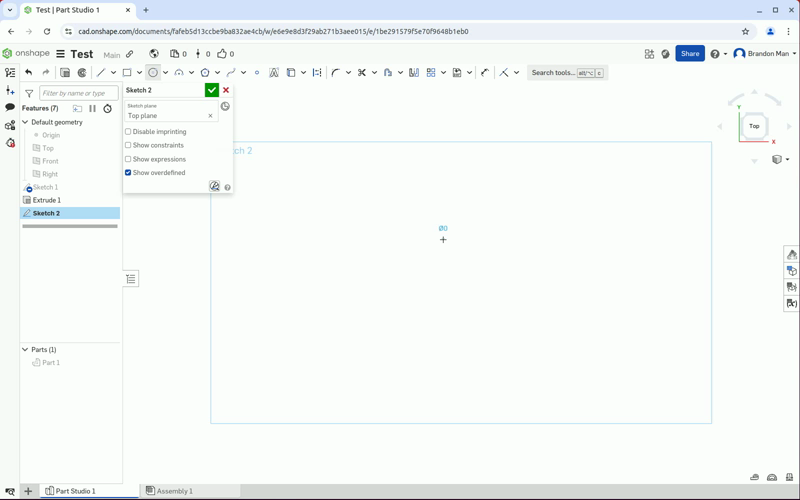
mouse_move(511, 239)
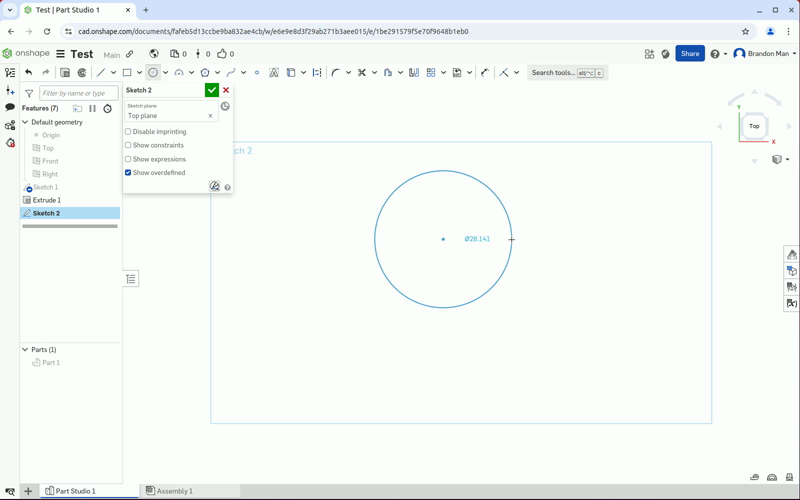
click(511, 239)
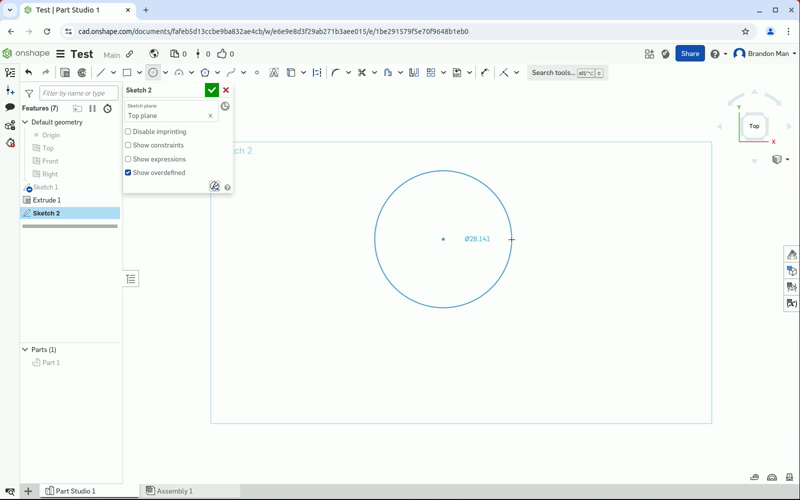
key(esc)
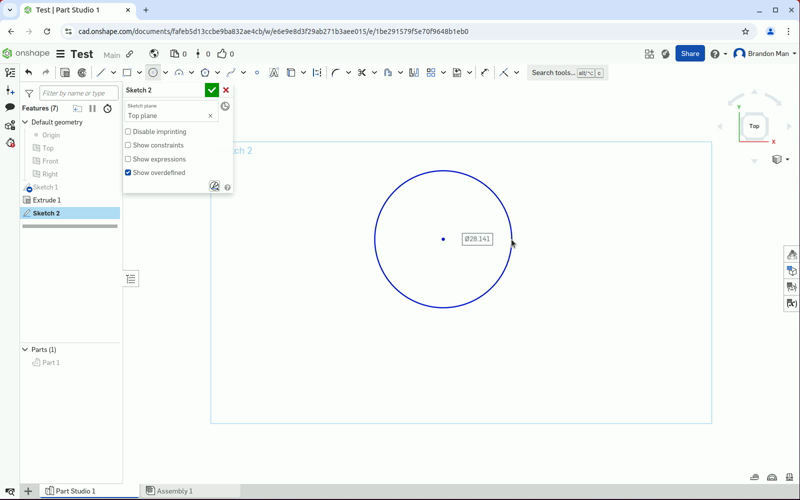
key(c)
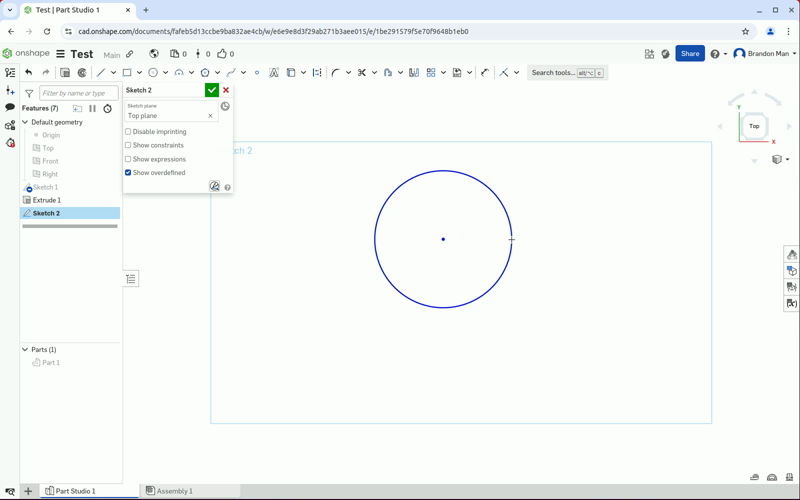
key_down(shift)
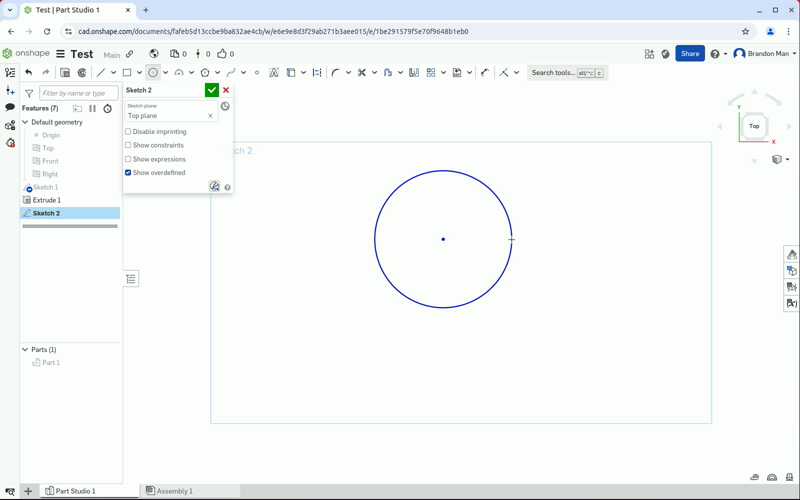
mouse_move(443, 239)
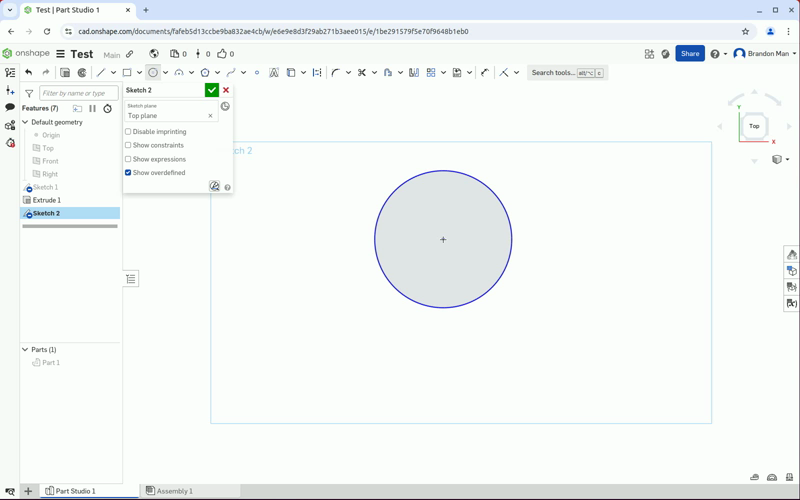
click(443, 239)
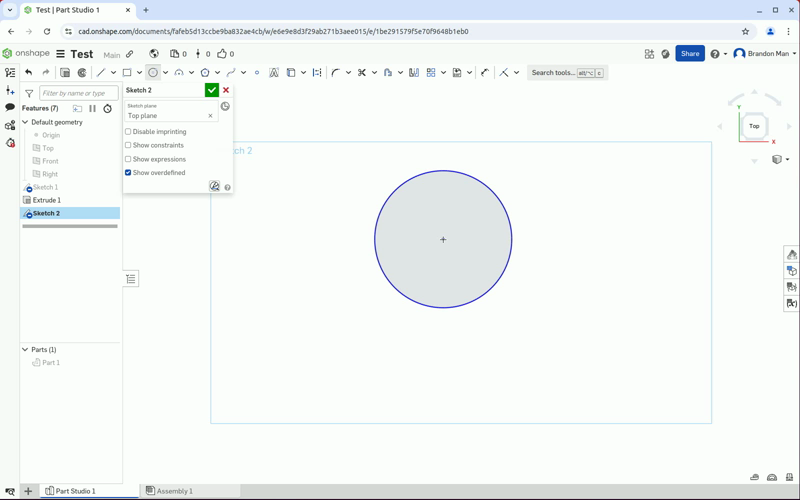
key_up(shift)
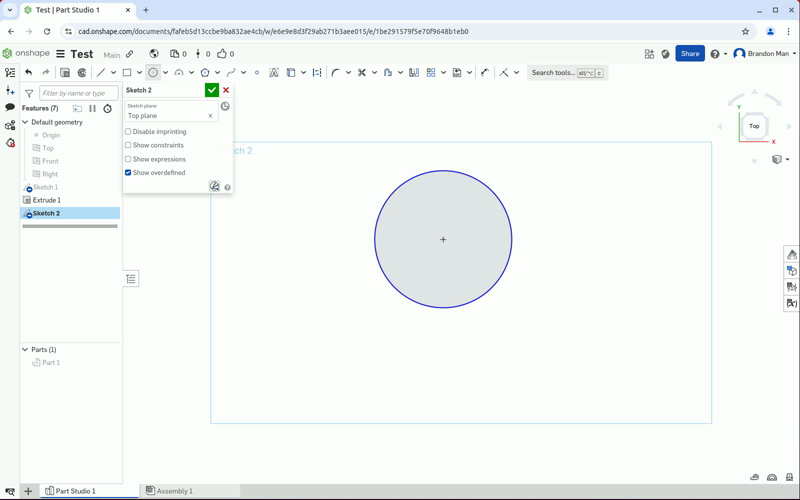
mouse_move(466, 239)
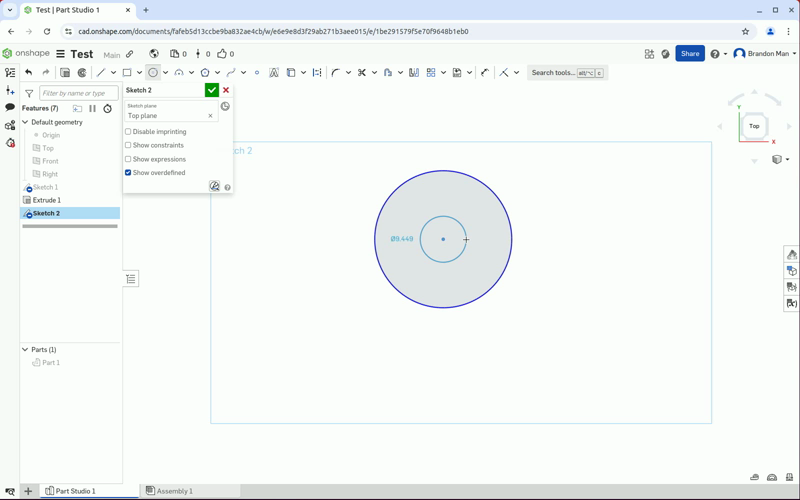
click(466, 239)
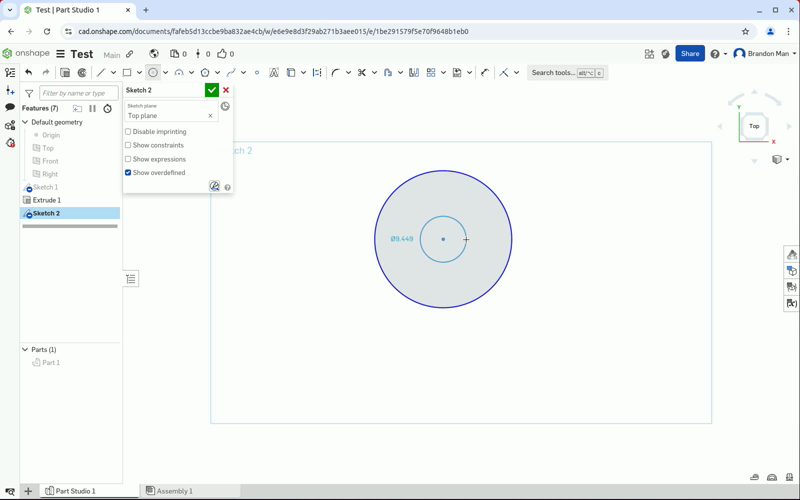
key(esc)
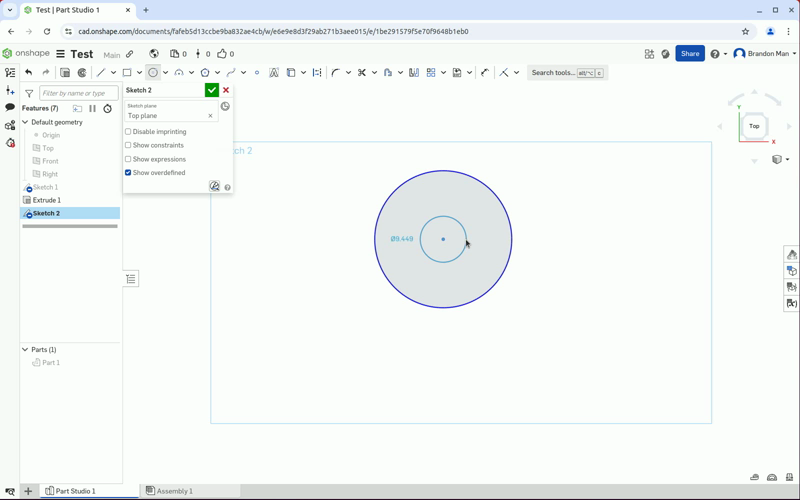
mouse_move(453, 206)
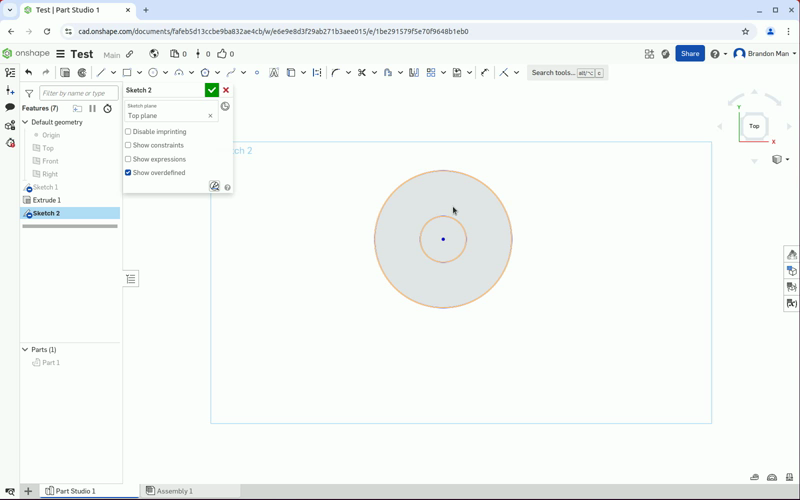
click(453, 206)
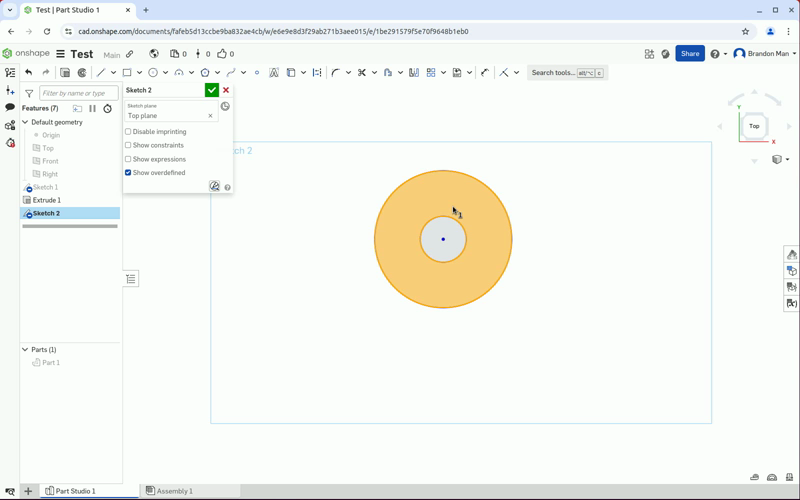
mouse_move(73, 352)
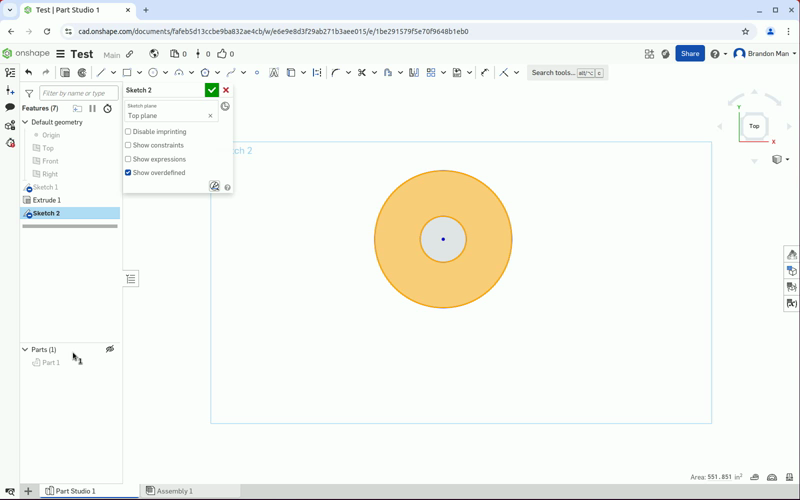
key(shift+y)
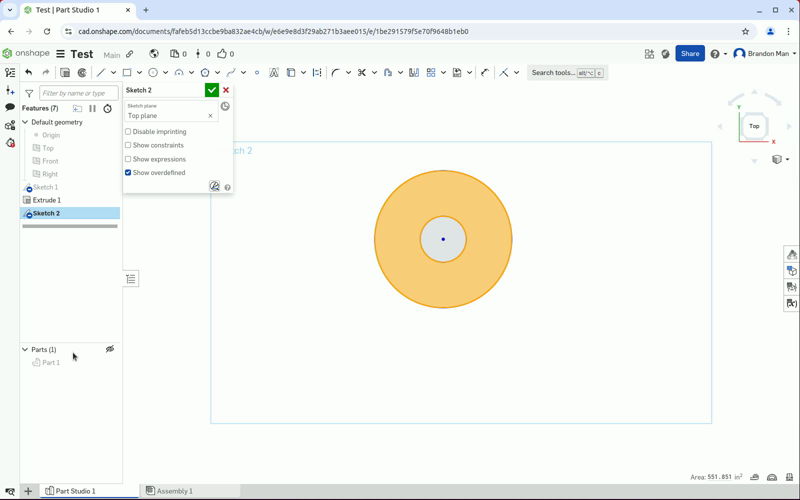
key(shift+e)
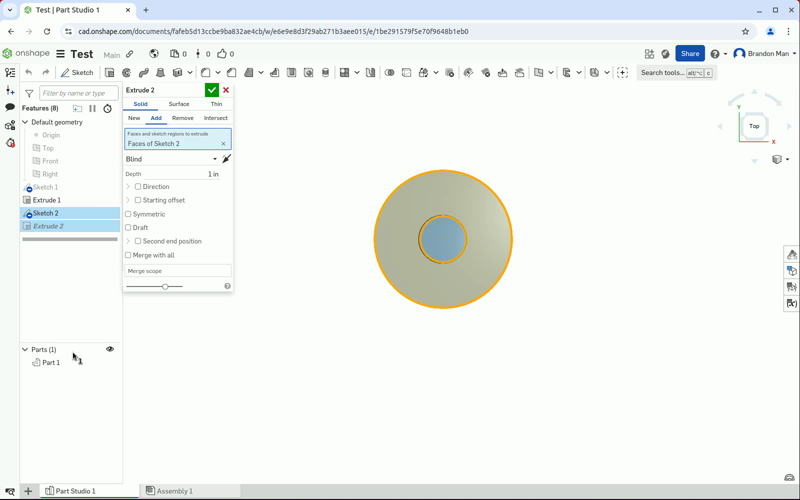
mouse_move(143, 106)
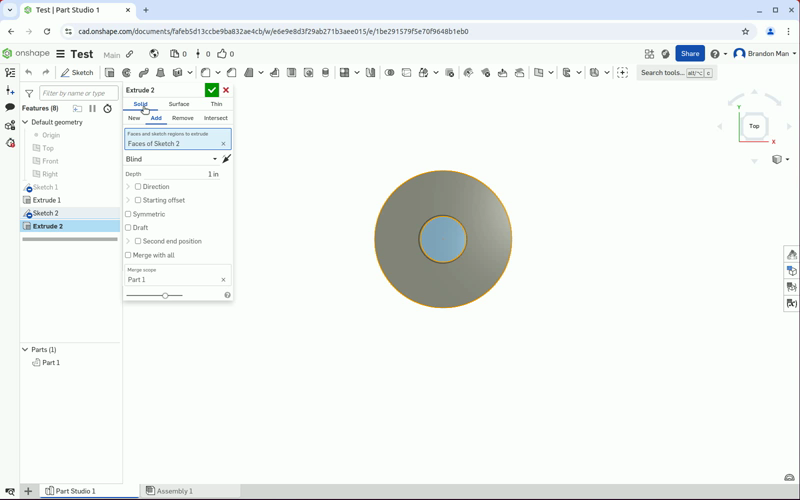
click(143, 106)
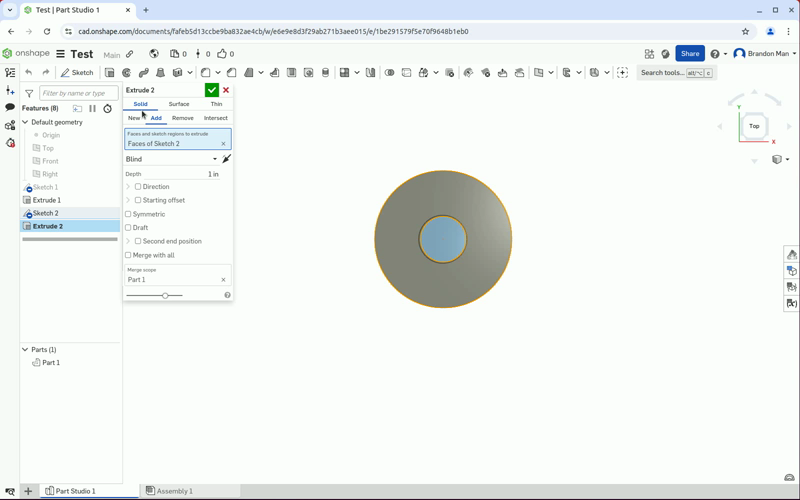
mouse_move(137, 120)
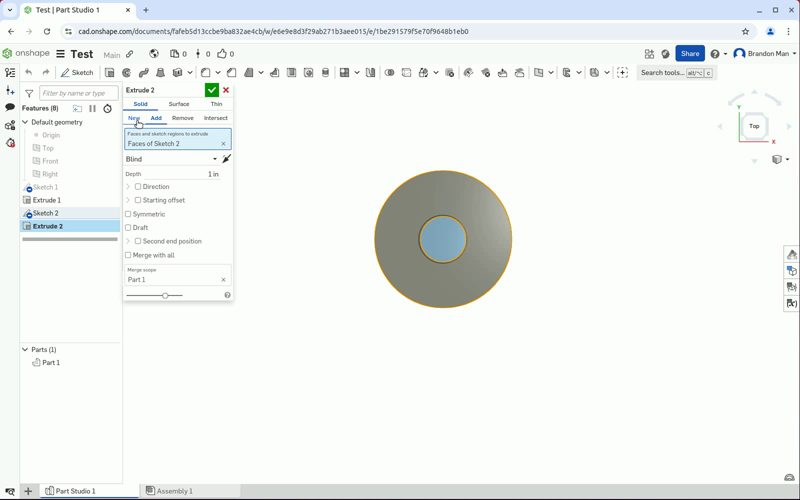
click(137, 120)
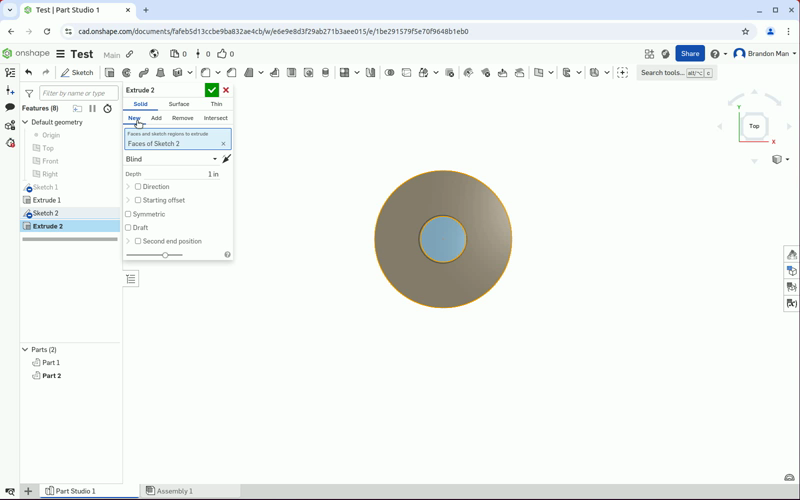
key(tab, 4)
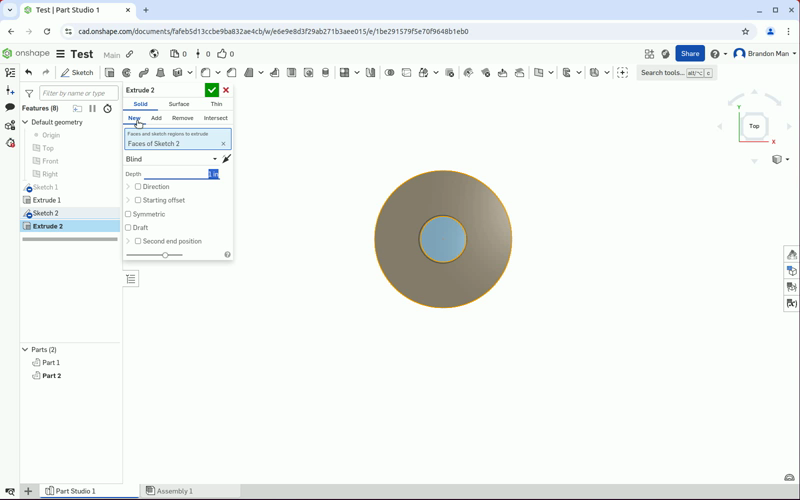
text(30.33)
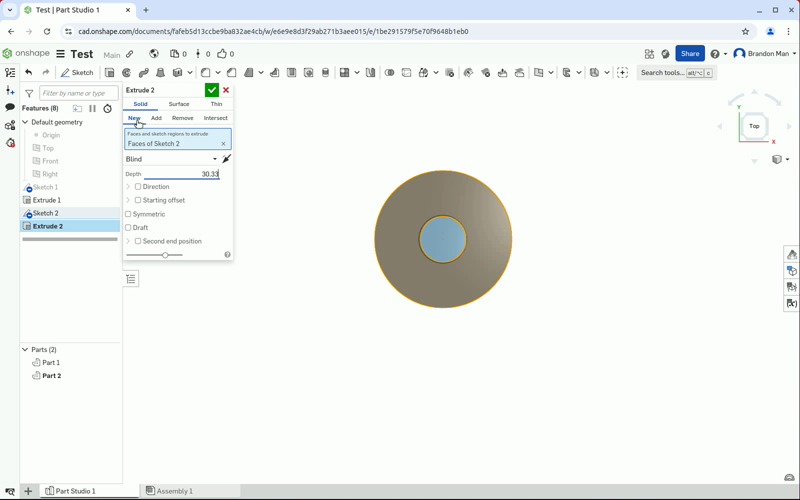
key(tab, 3)
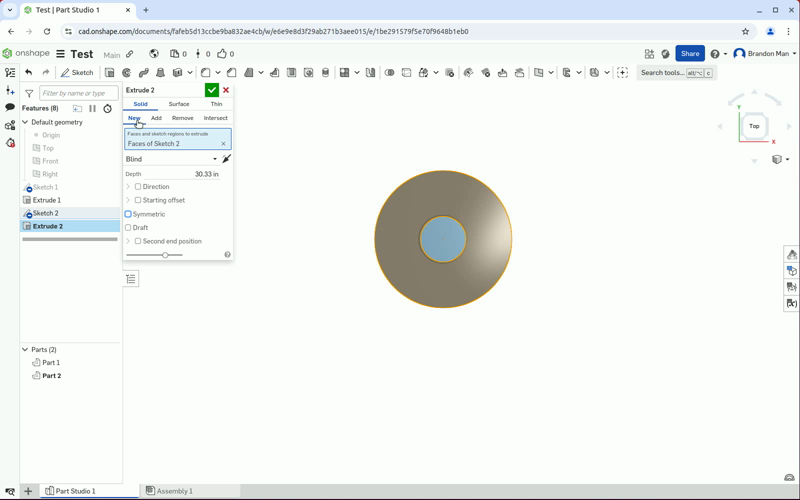
key(space)
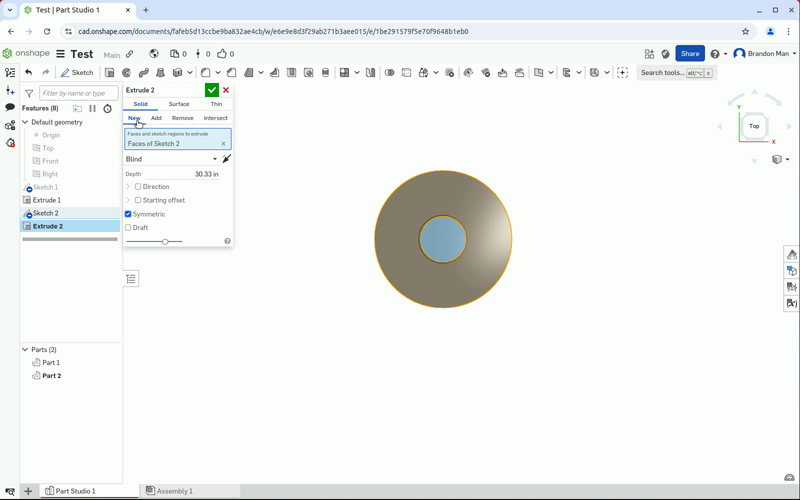
key(enter)
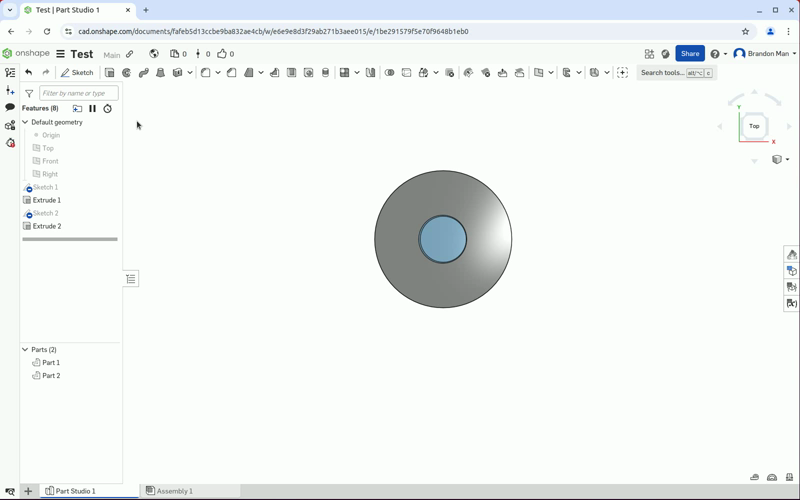
key(shift+h)
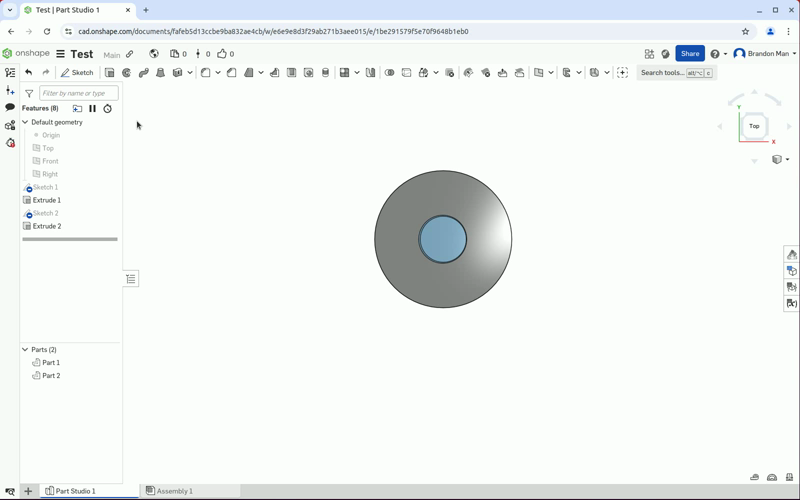
key(shift+h)
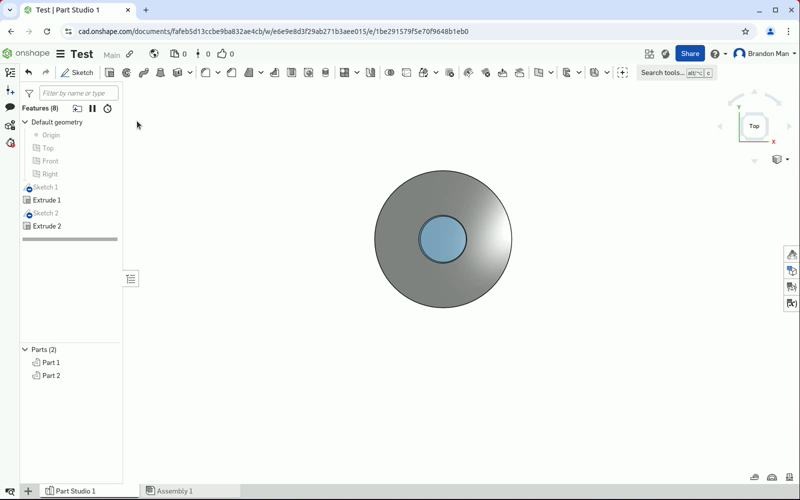
mouse_move(73, 189)
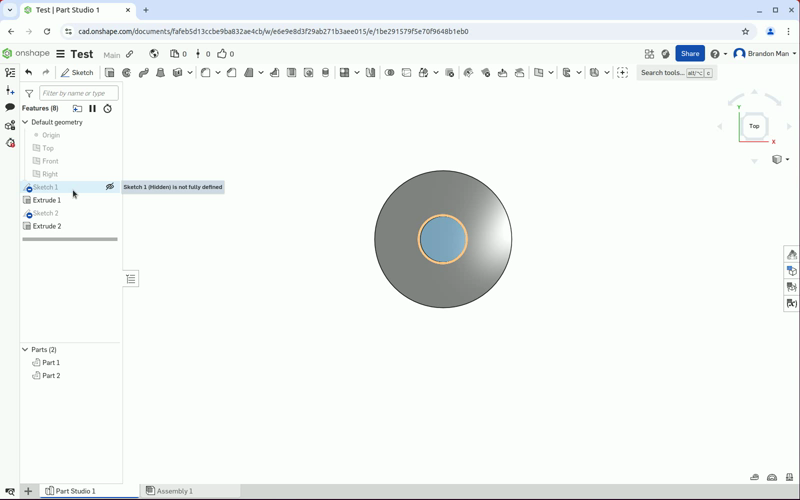
click(73, 189)
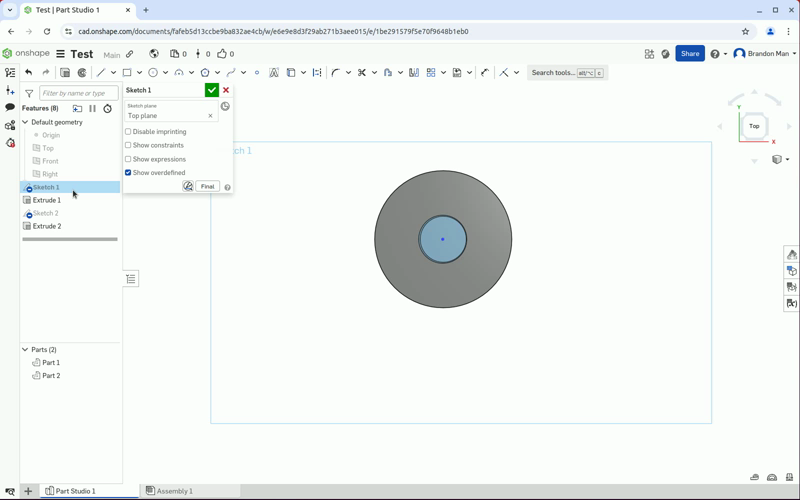
mouse_move(229, 92)
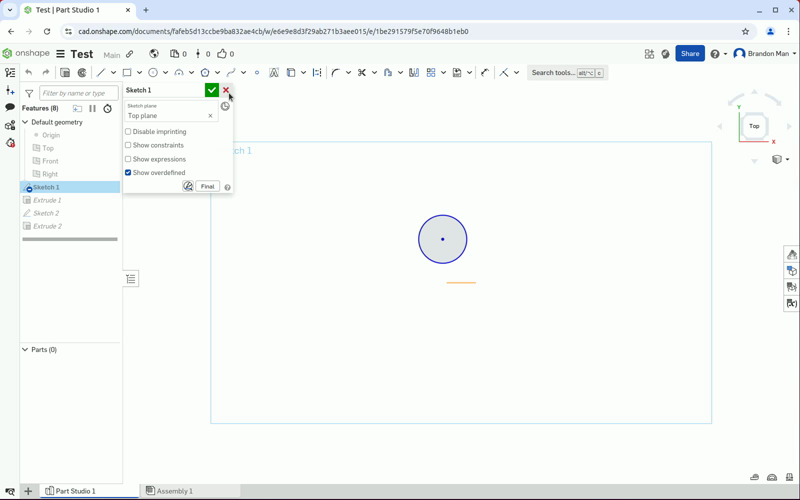
click(229, 92)
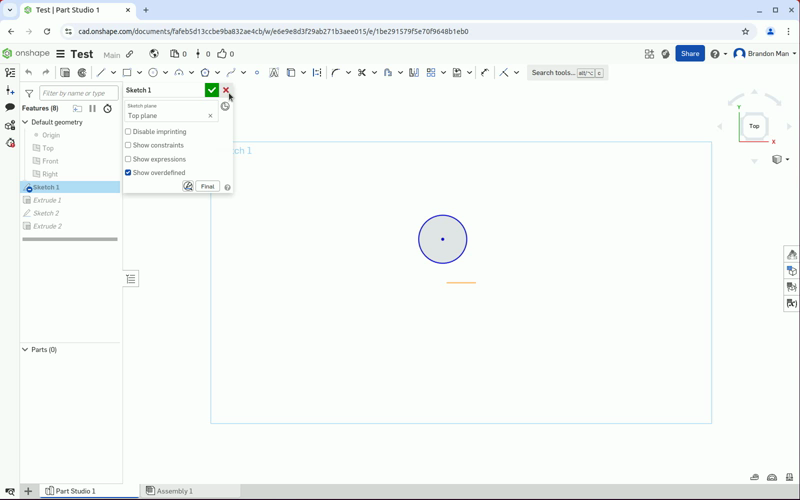
key(shift+s)
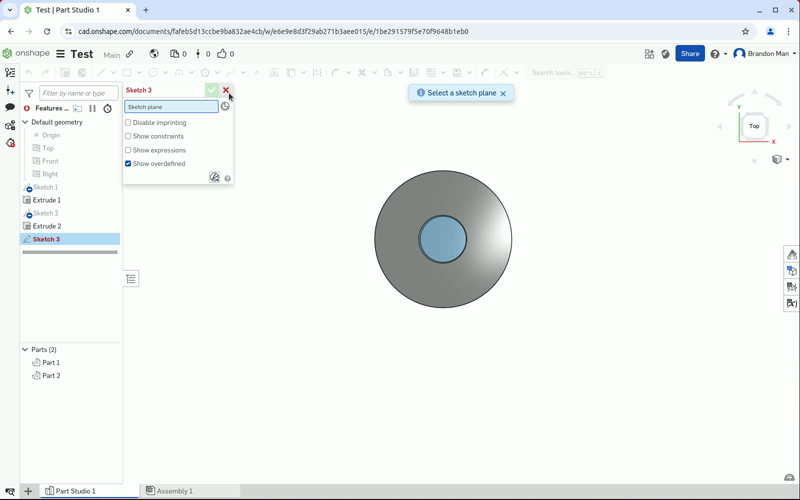
mouse_move(73, 150)
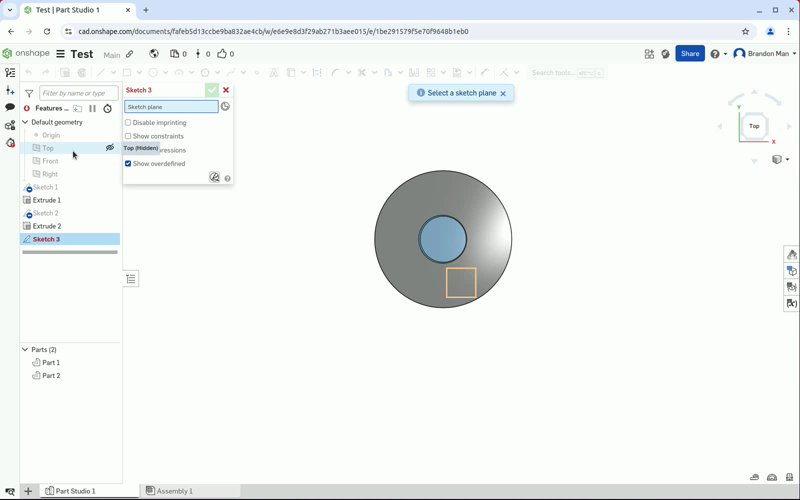
click(73, 150)
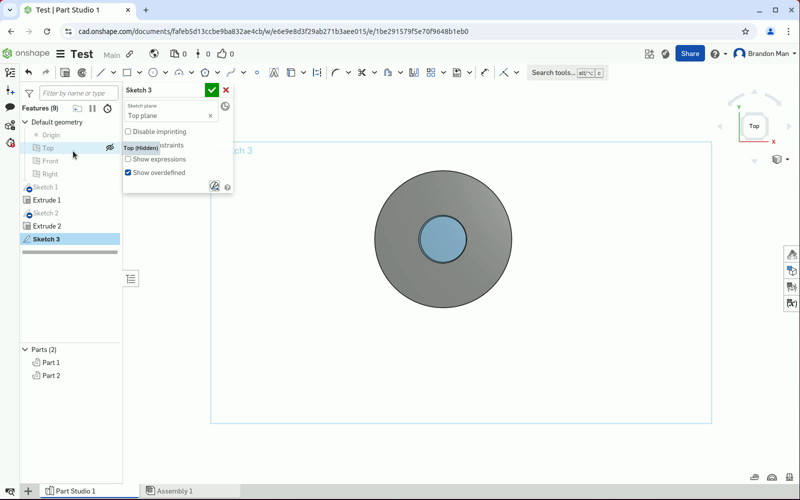
mouse_move(73, 352)
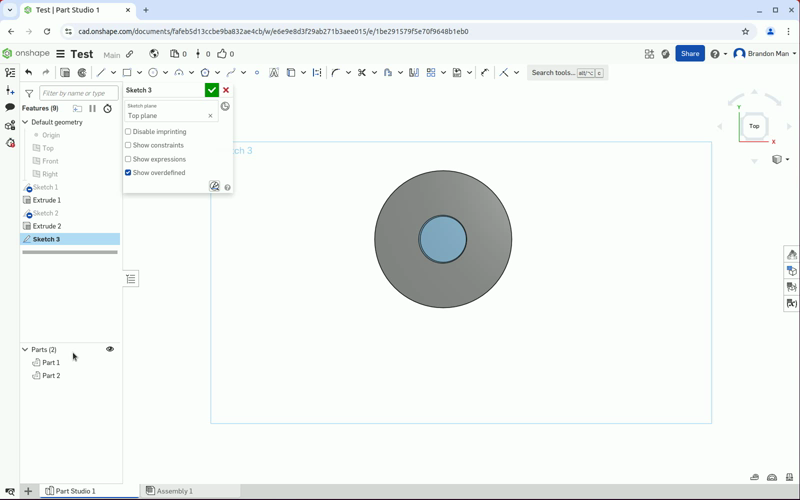
key(y)
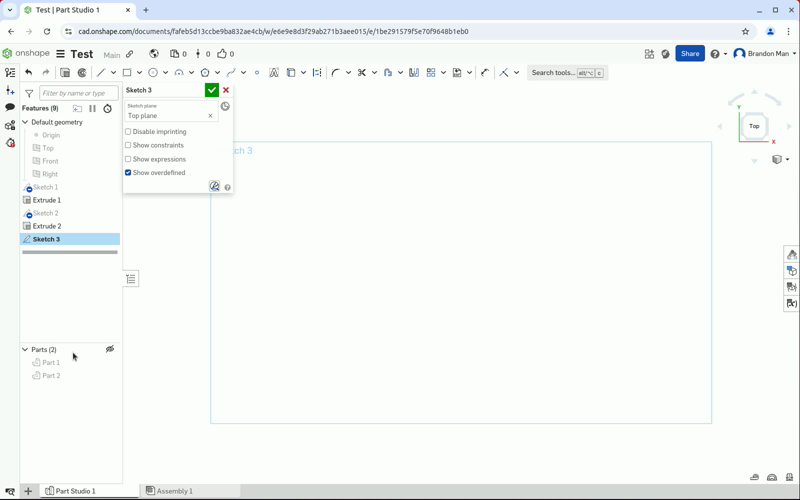
key(c)
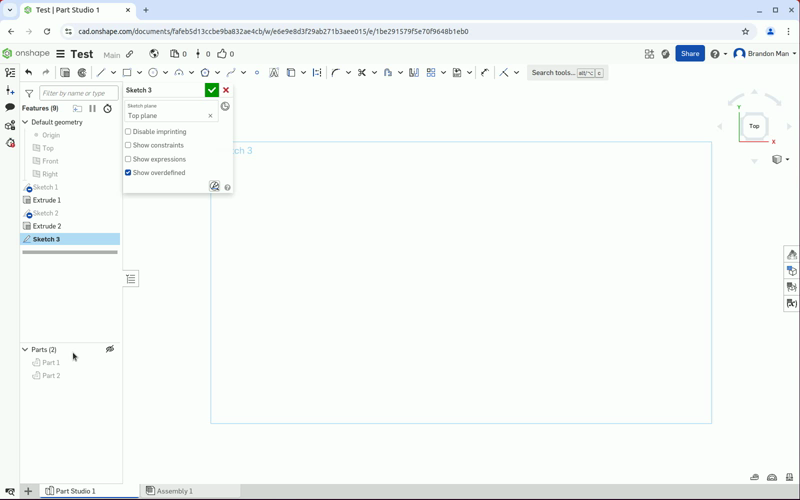
key_down(shift)
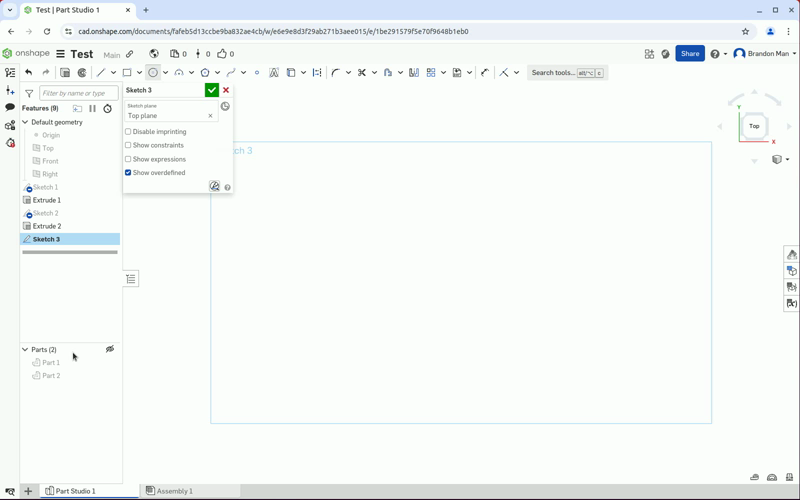
mouse_move(443, 239)
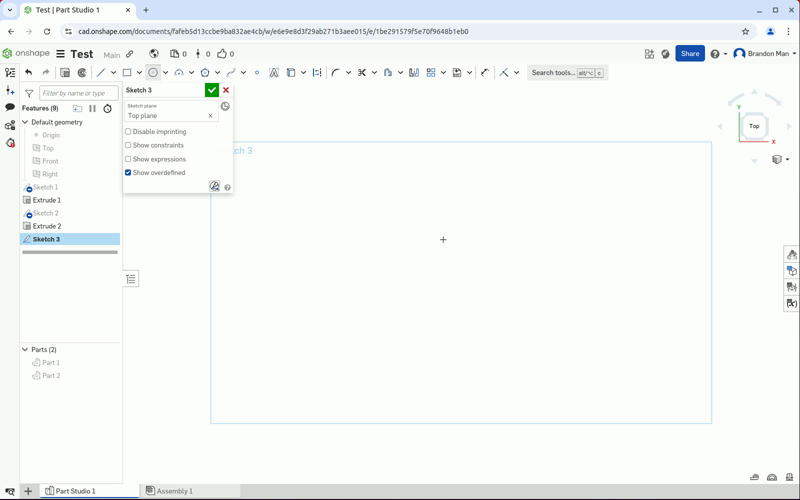
click(443, 239)
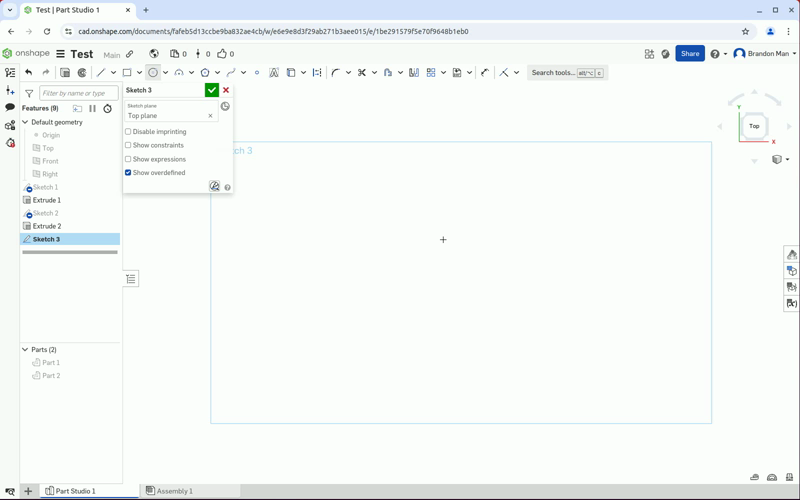
key_up(shift)
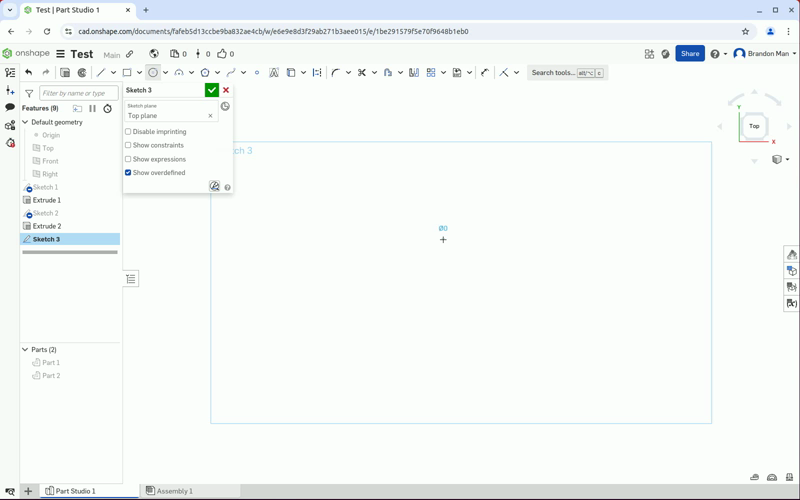
mouse_move(511, 239)
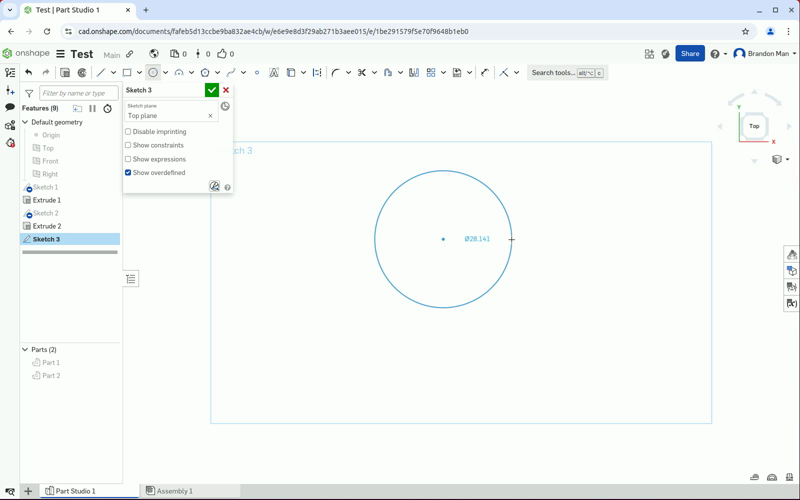
click(511, 239)
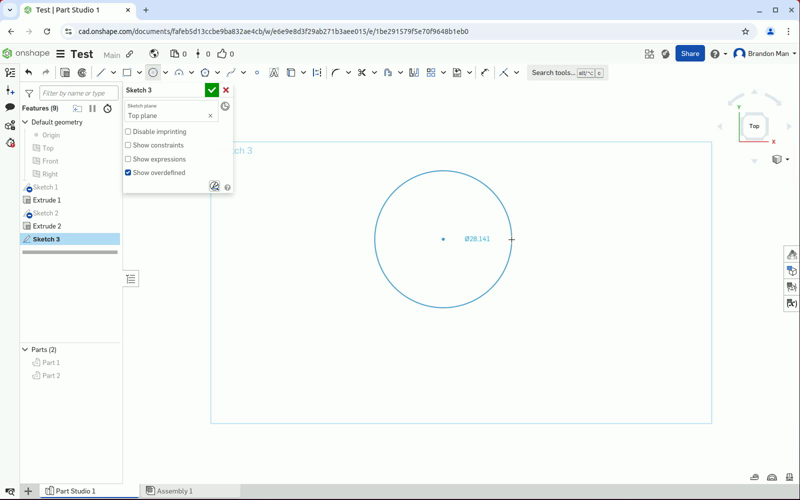
key(esc)
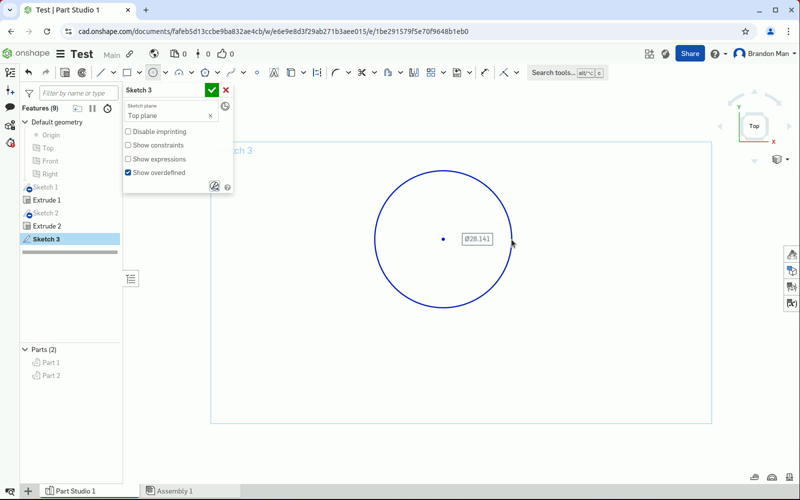
key(c)
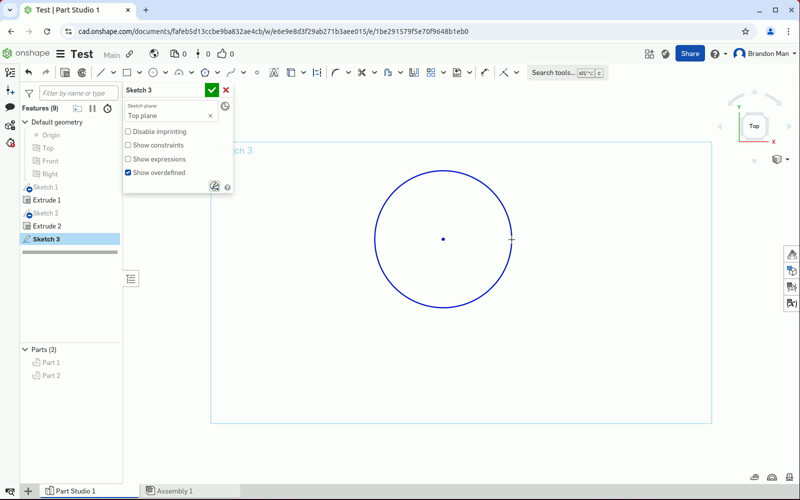
key_down(shift)
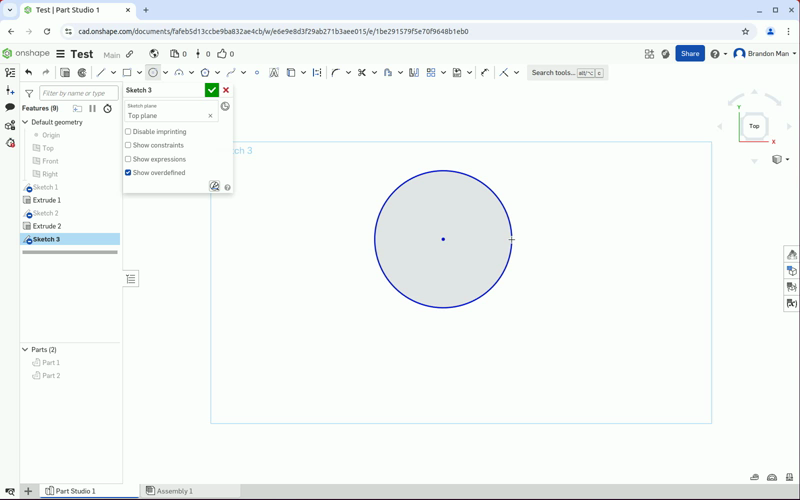
mouse_move(443, 239)
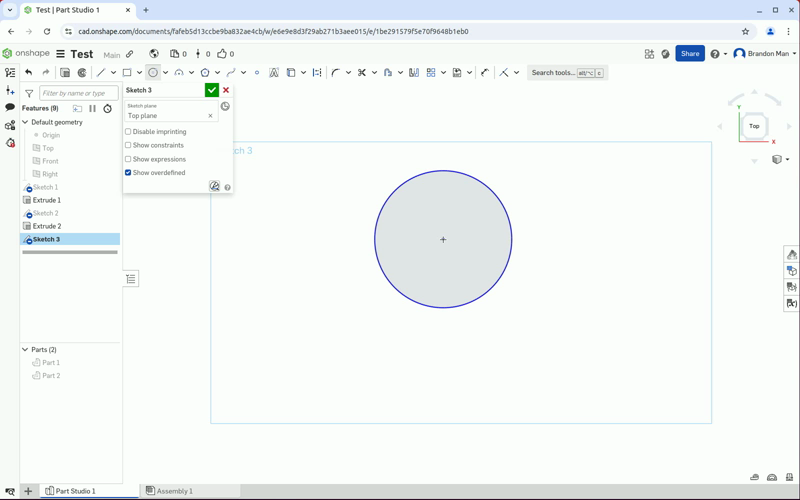
click(443, 239)
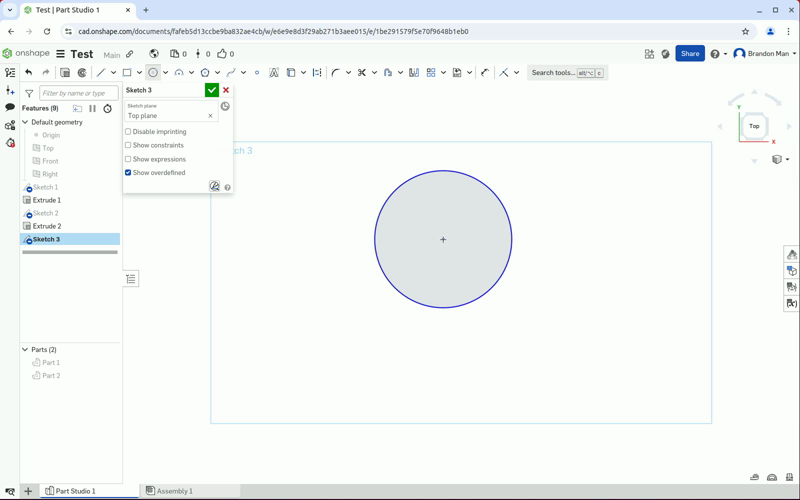
key_up(shift)
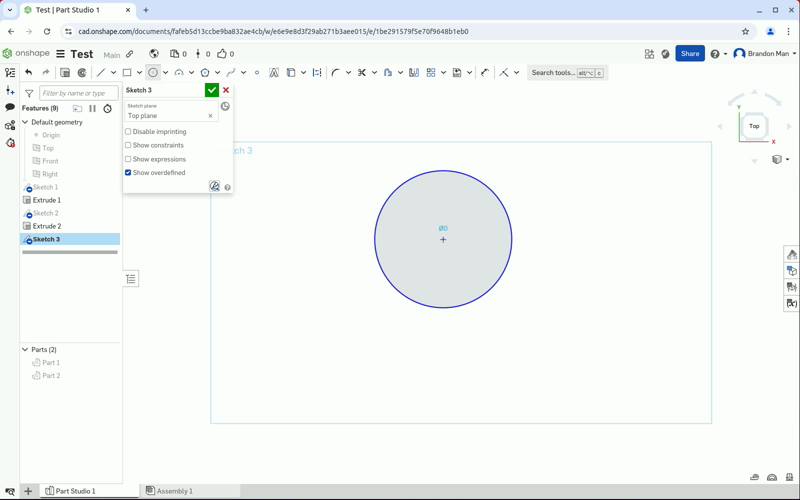
mouse_move(466, 239)
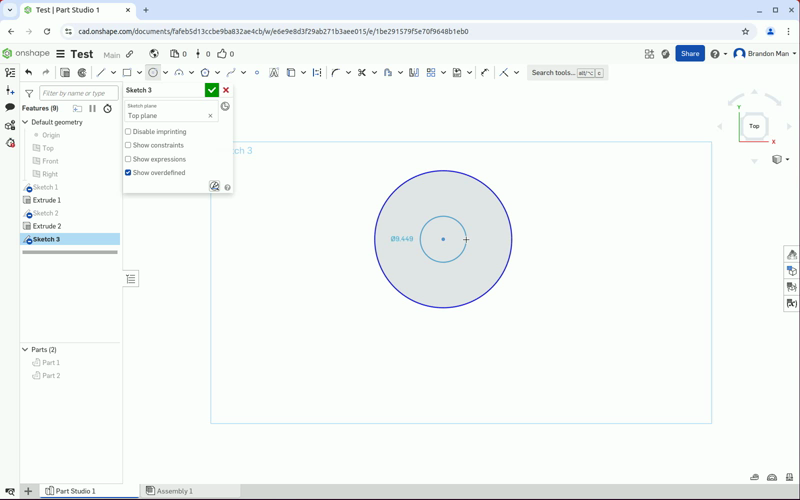
click(466, 239)
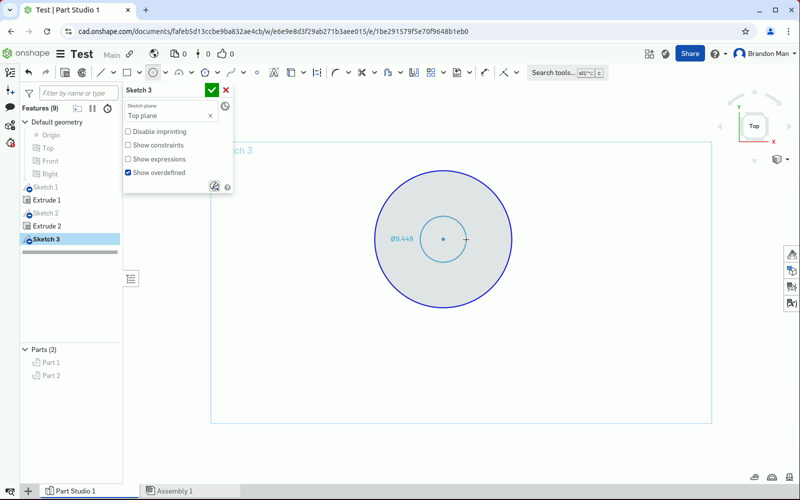
key(esc)
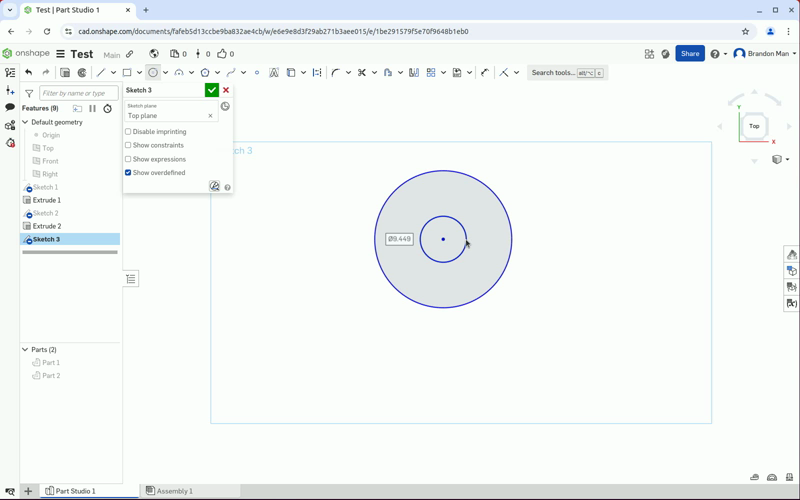
mouse_move(494, 220)
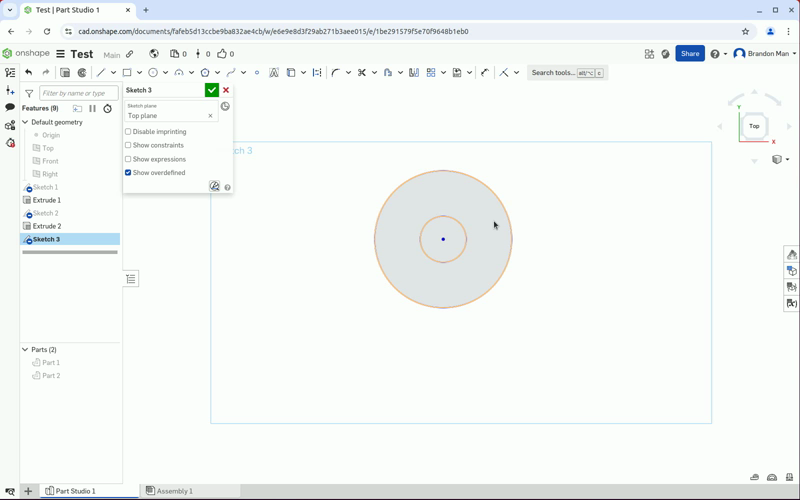
click(494, 220)
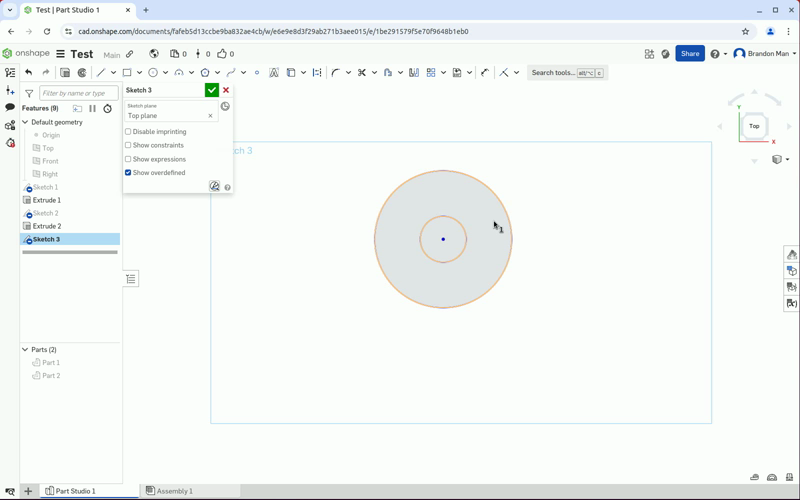
mouse_move(73, 352)
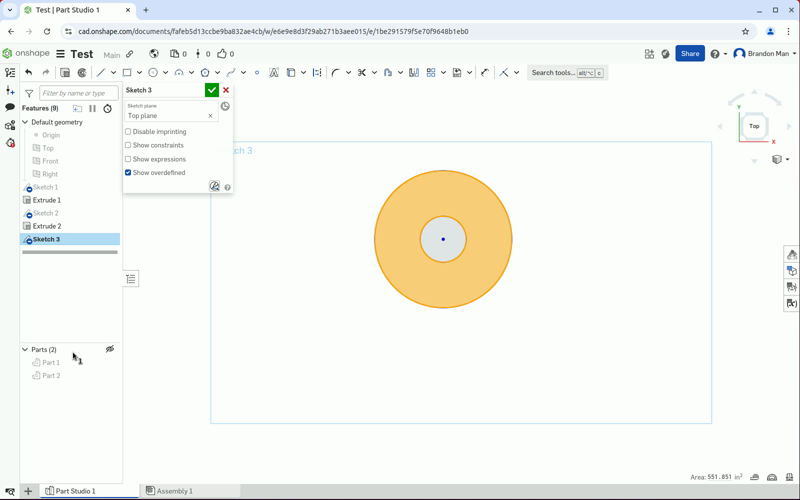
key(shift+y)
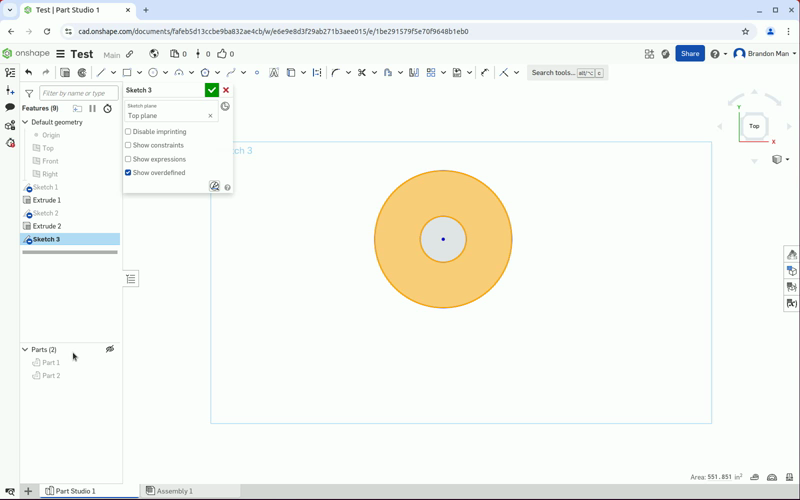
key(shift+e)
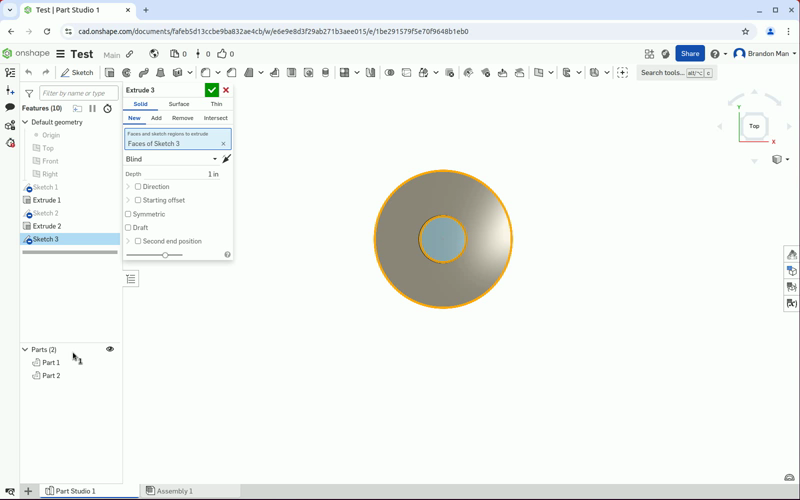
mouse_move(143, 106)
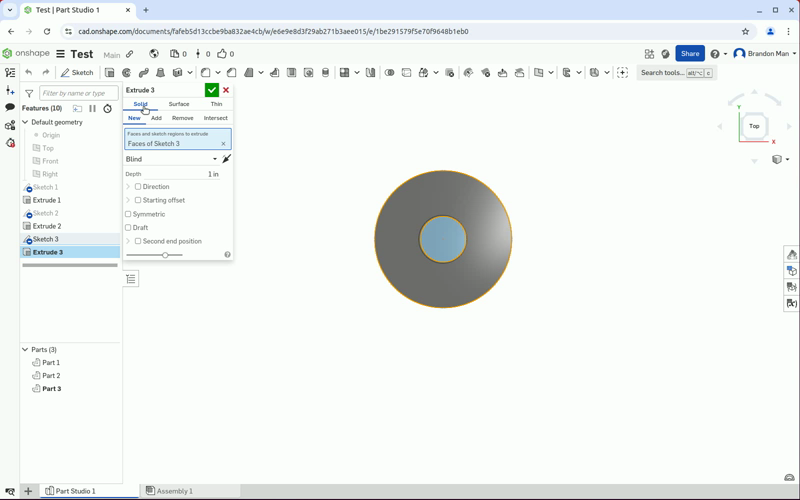
click(143, 106)
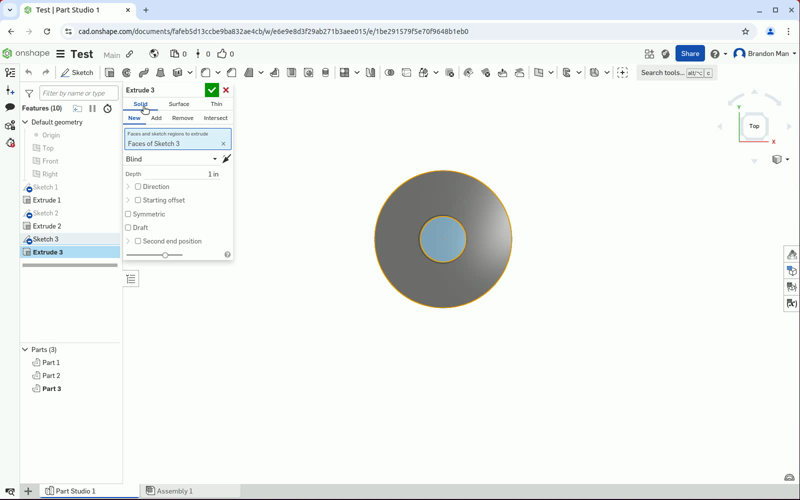
mouse_move(186, 120)
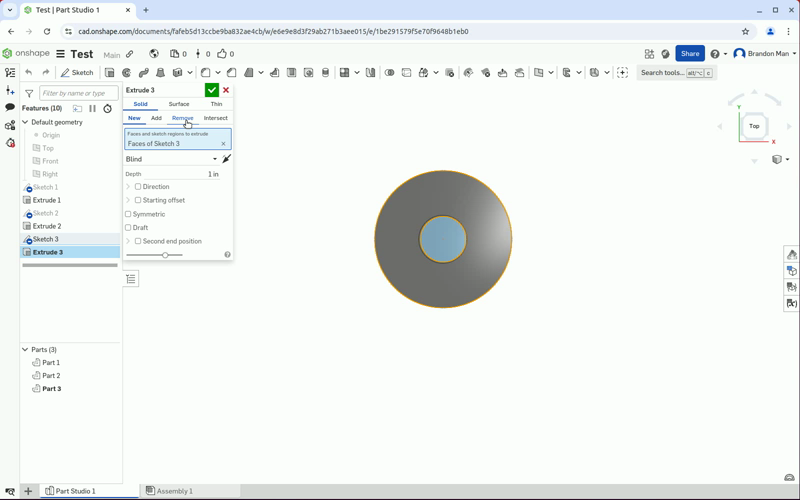
click(186, 120)
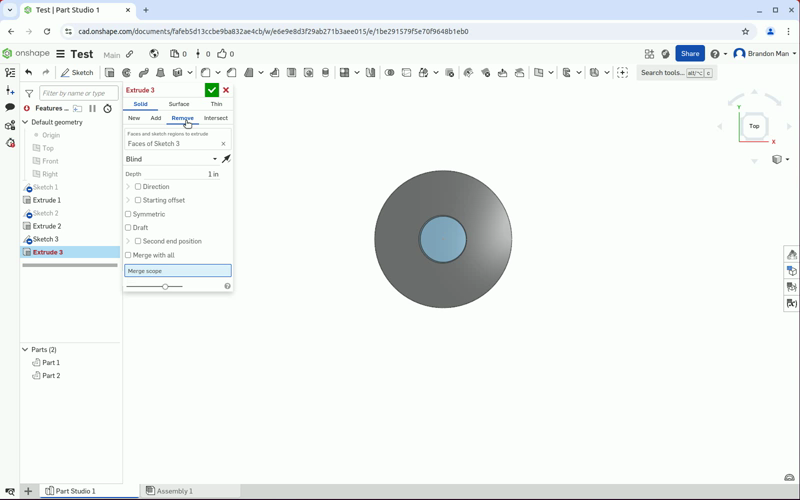
key(tab, 4)
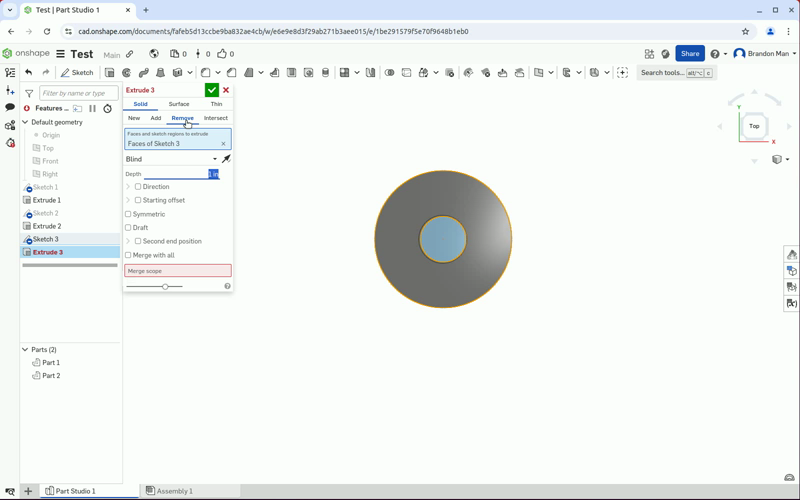
text(21.182)
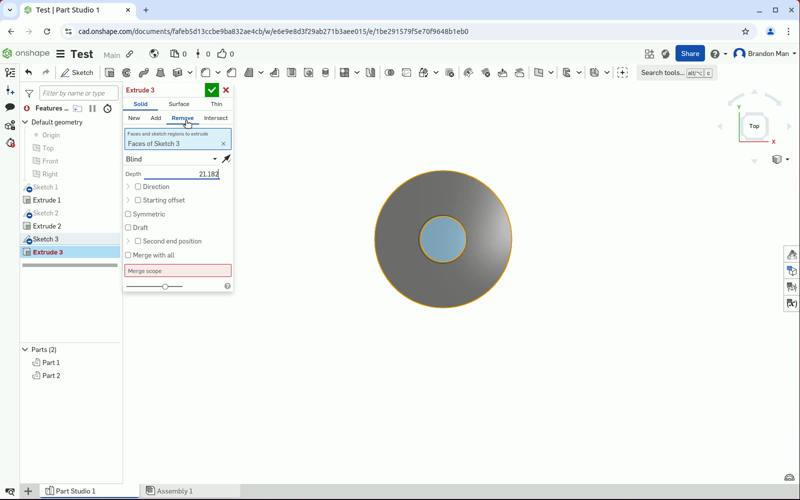
key(tab, 3)
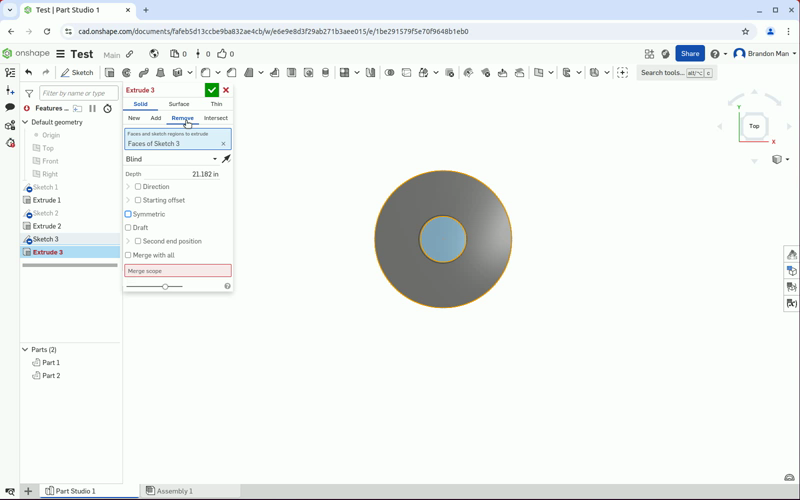
key(space)
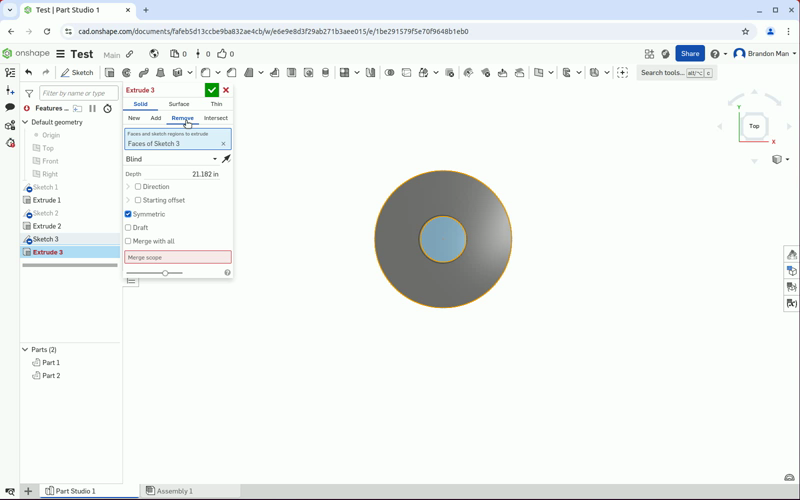
key(tab, 2)
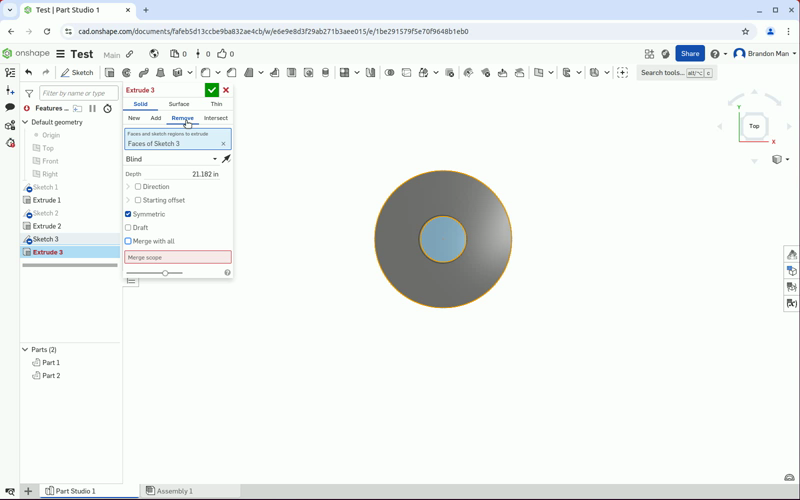
key(space)
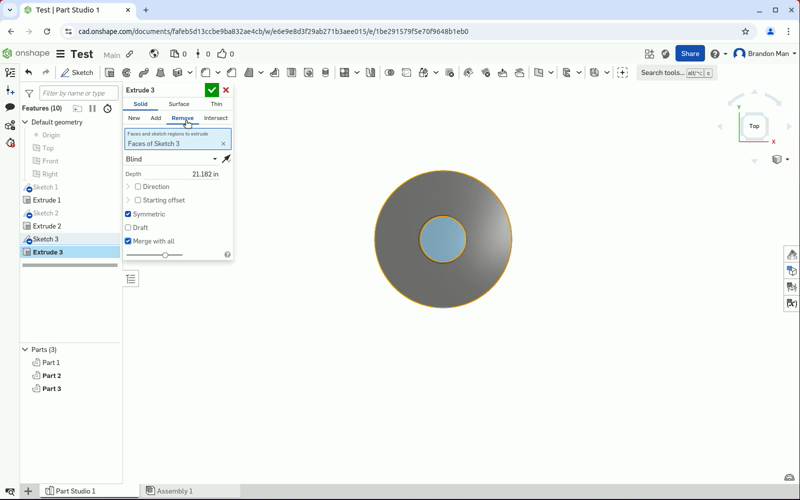
key(enter)
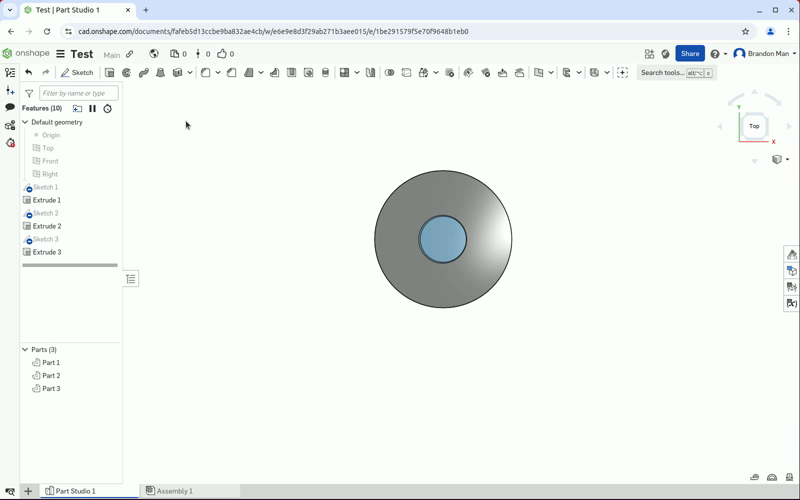
key(shift+h)
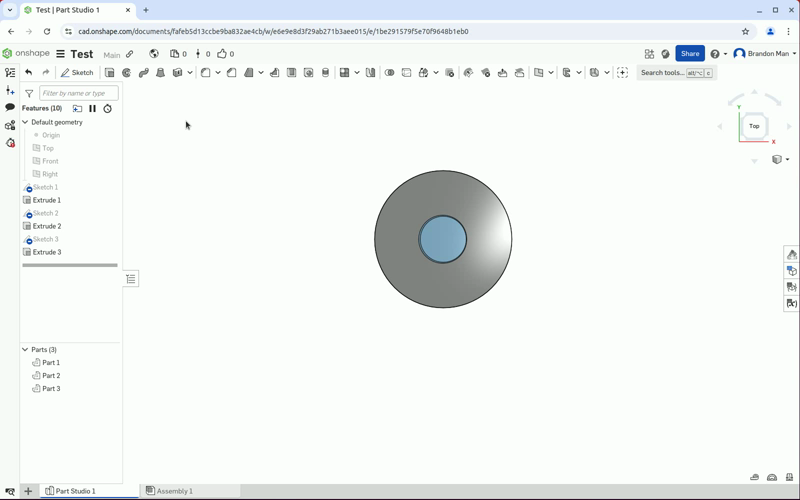
key(shift+h)
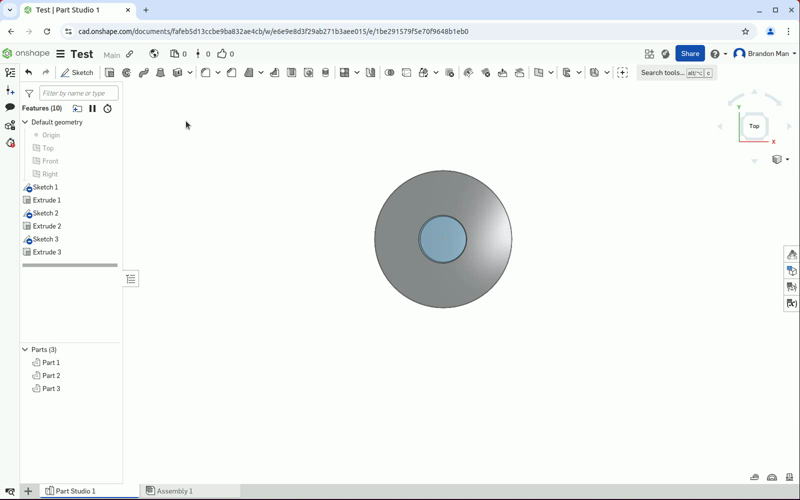
key(shift+7)
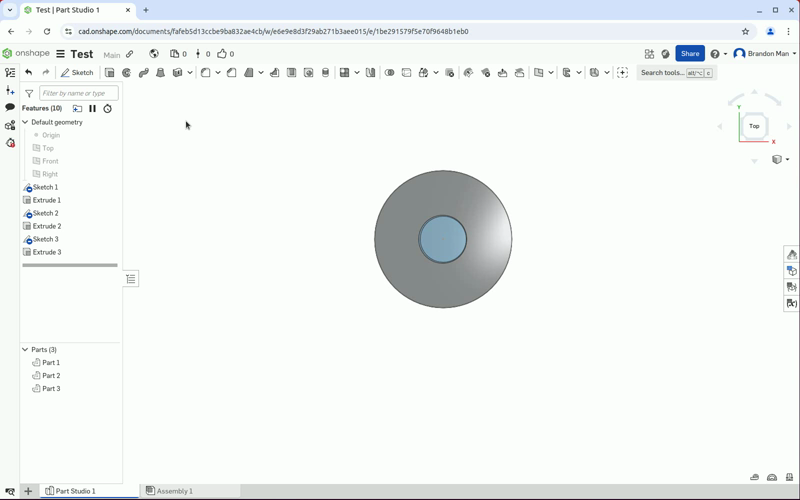
key(up, 3)
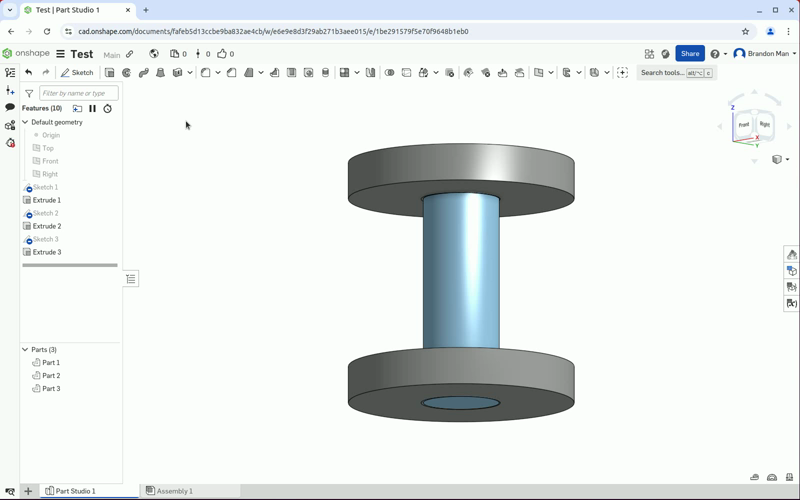
key(left, 3)
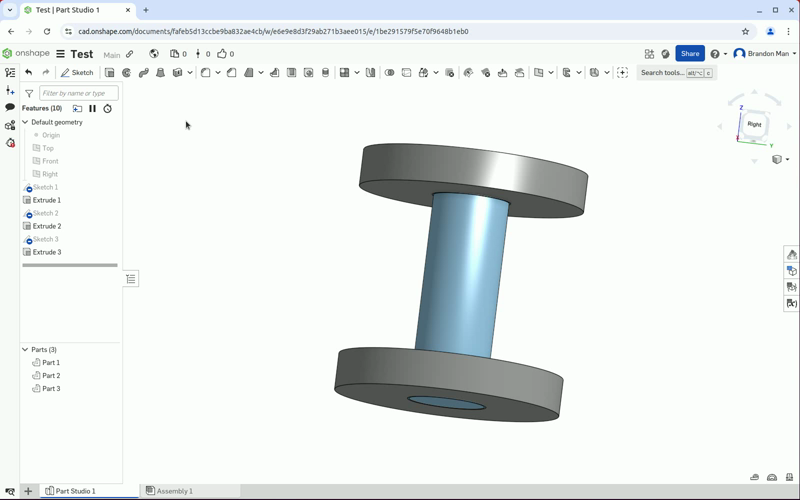
key(right, 3)
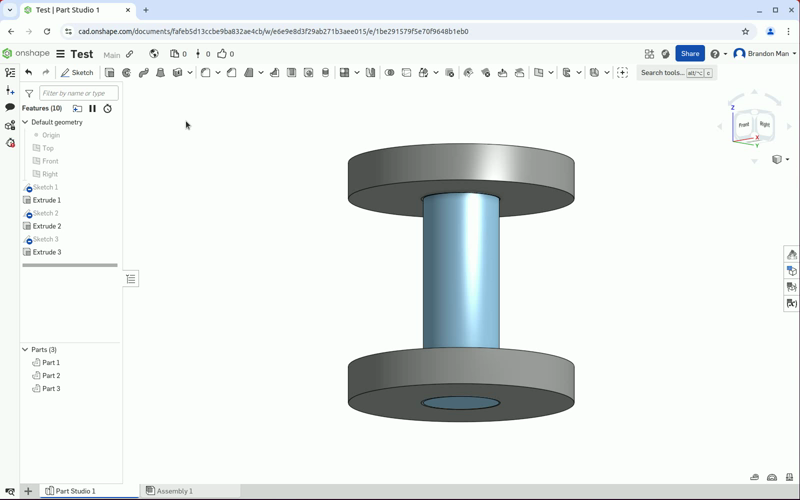
key(down, 3)
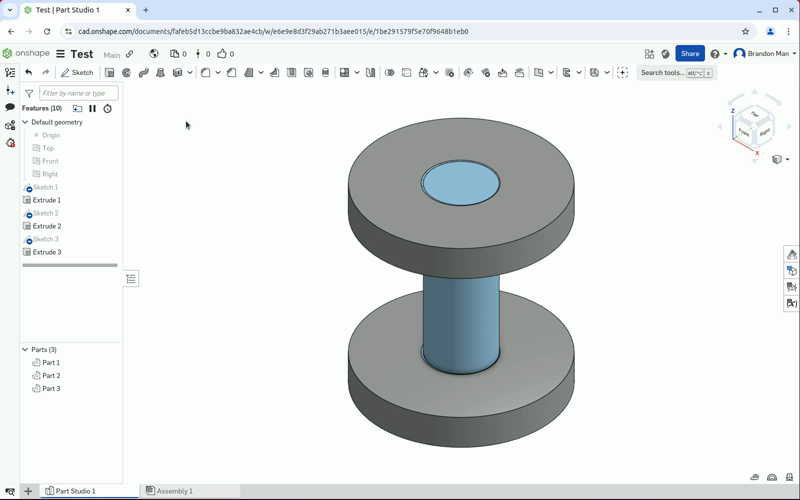
mouse_move(73, 189)
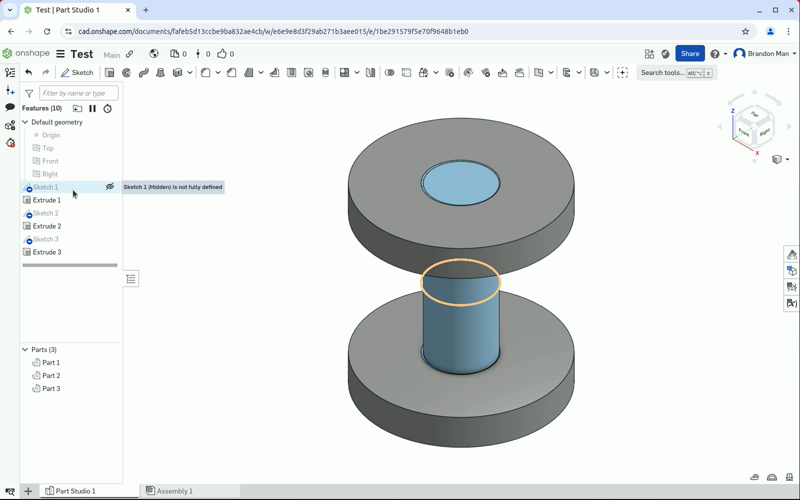
click(73, 189)